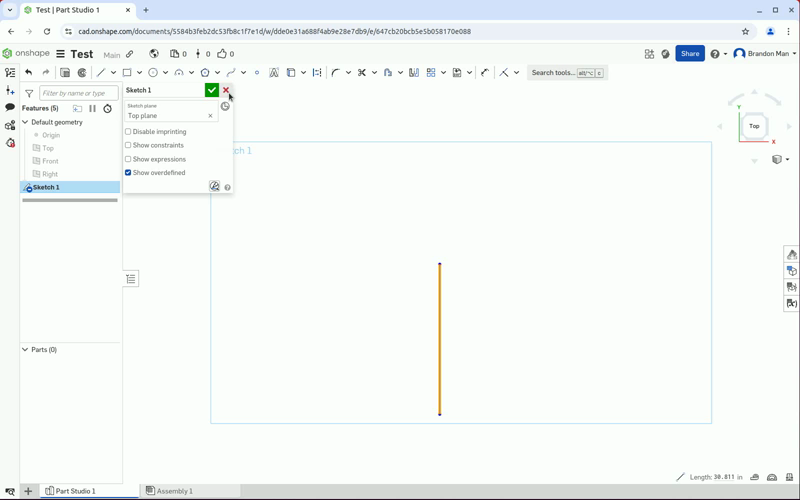
key(shift+h)
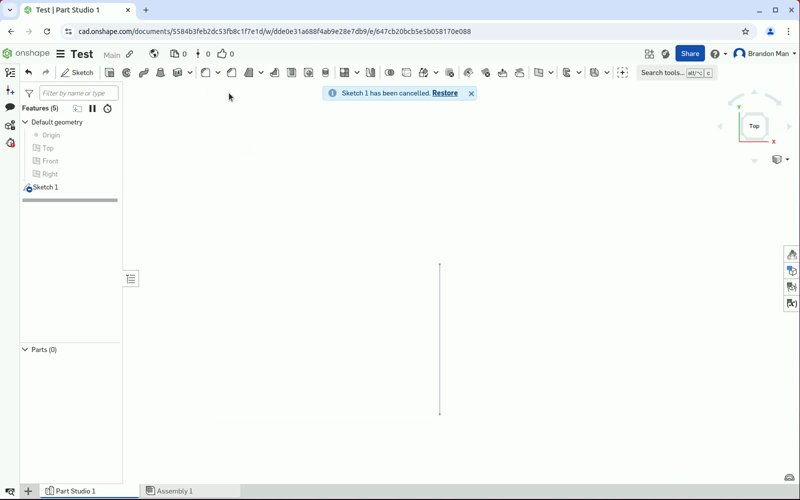
key(shift+s)
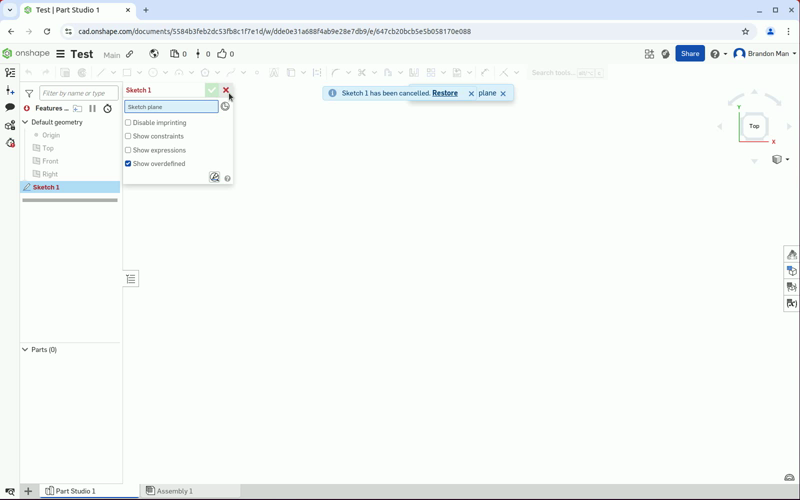
mouse_move(73, 150)
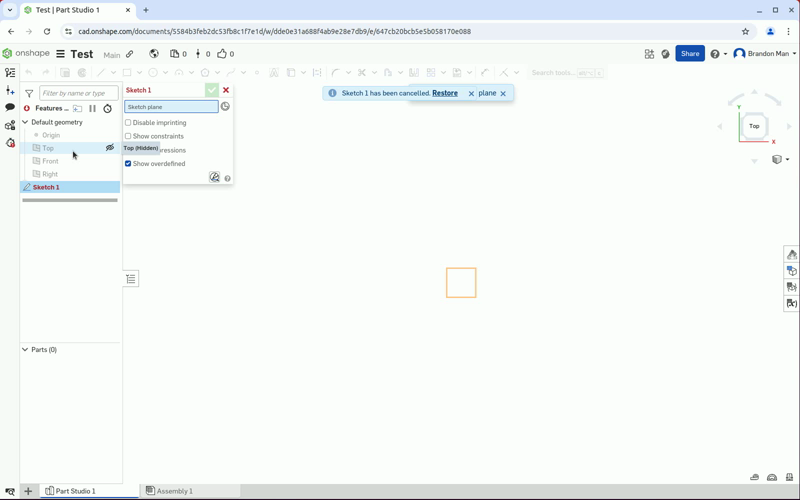
click(73, 150)
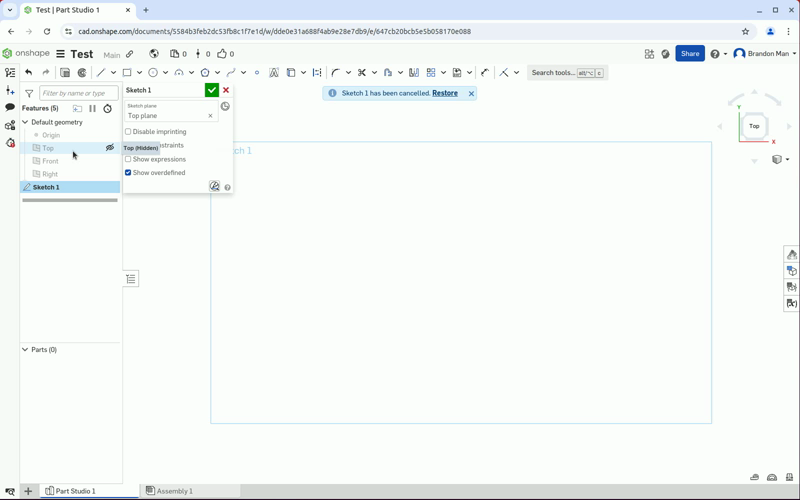
mouse_move(73, 352)
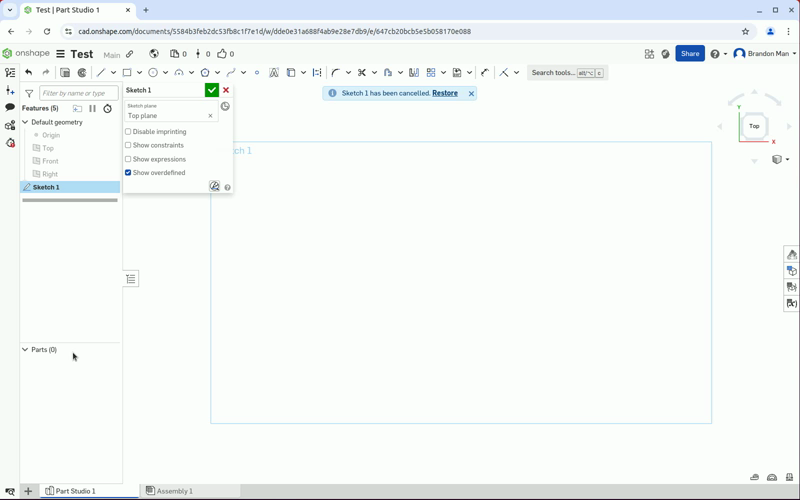
key(y)
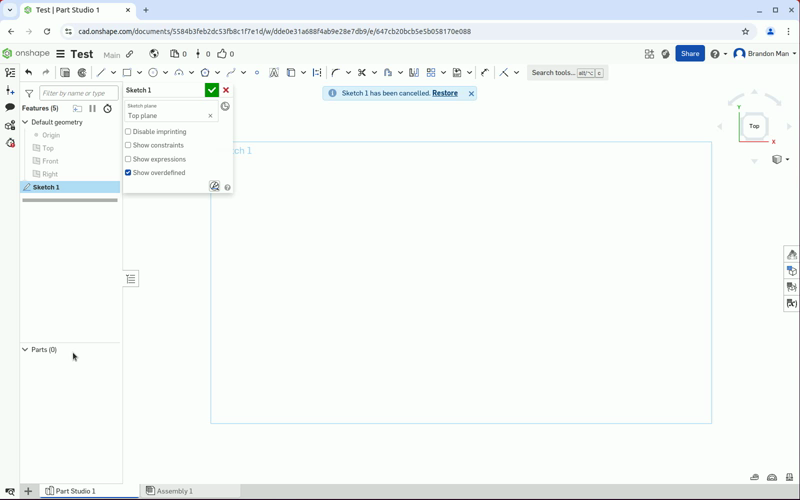
key(c)
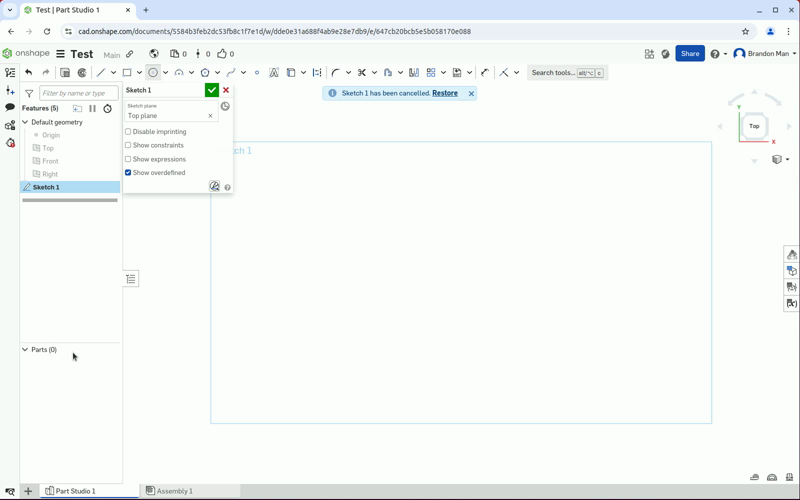
key_down(shift)
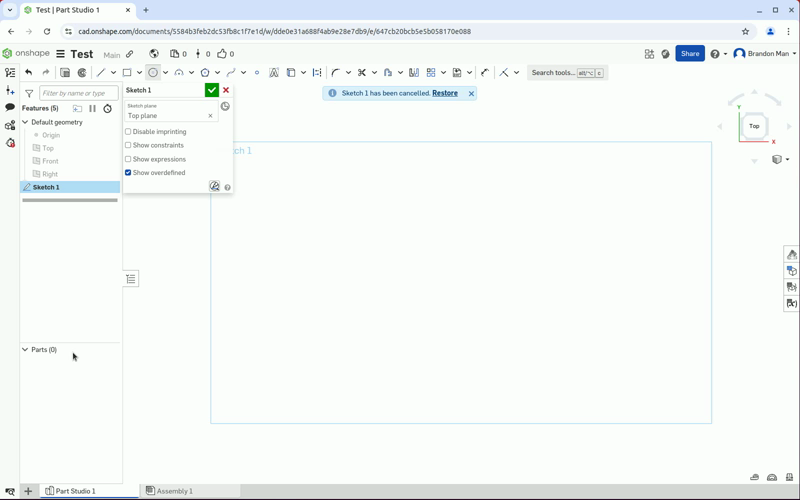
mouse_move(461, 282)
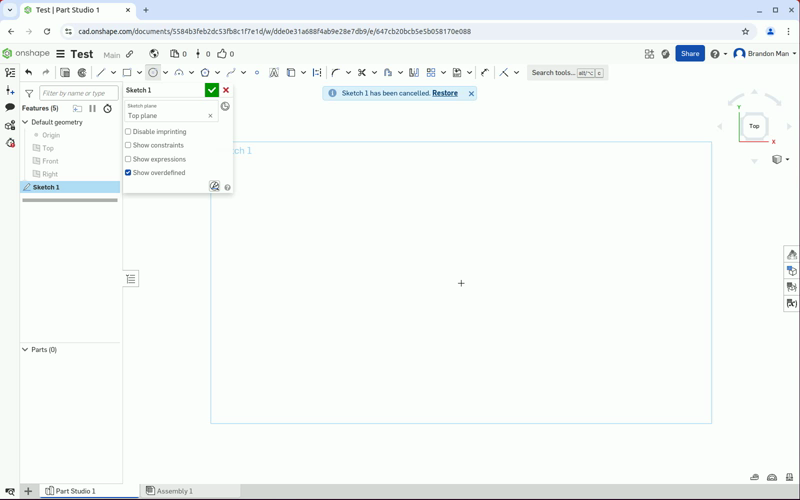
click(461, 282)
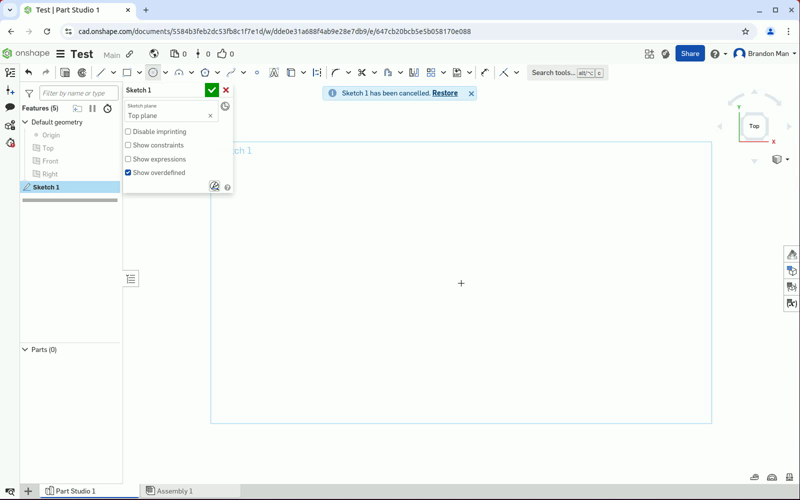
key_up(shift)
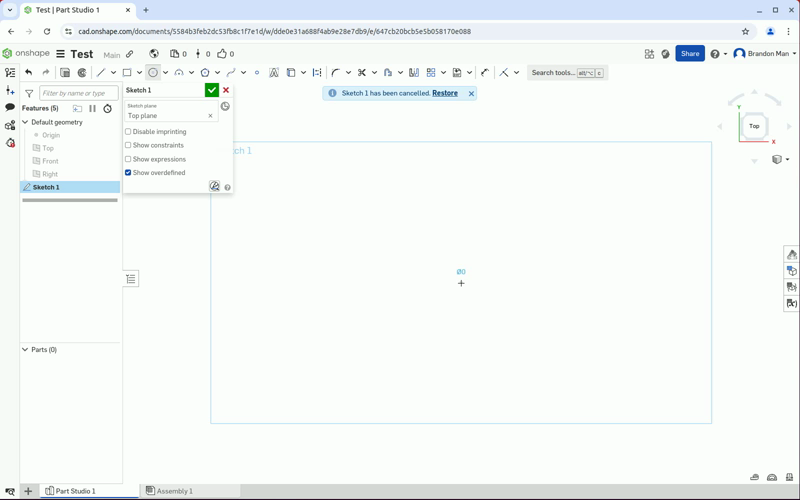
mouse_move(548, 282)
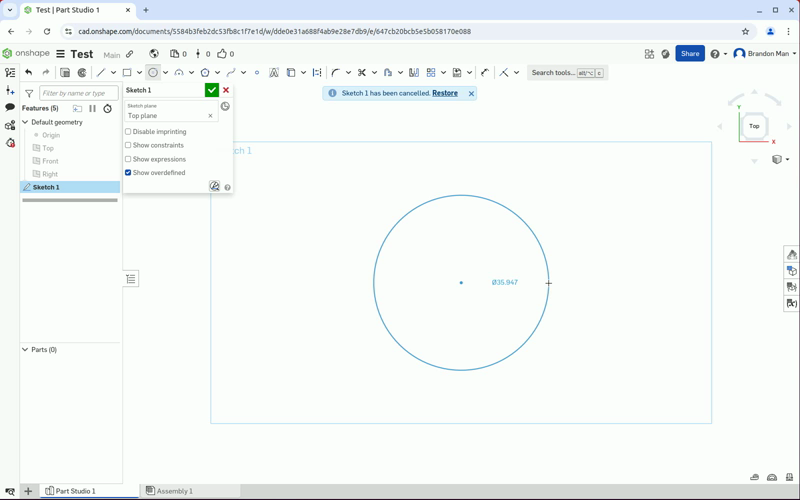
click(548, 282)
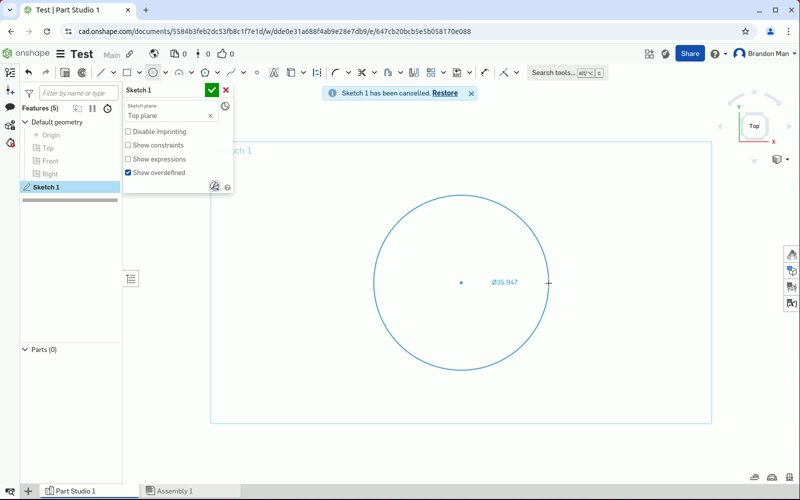
key(esc)
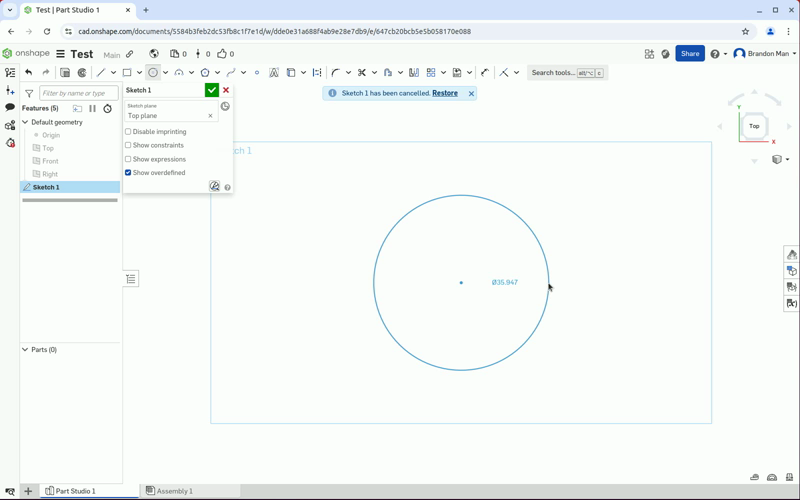
key(c)
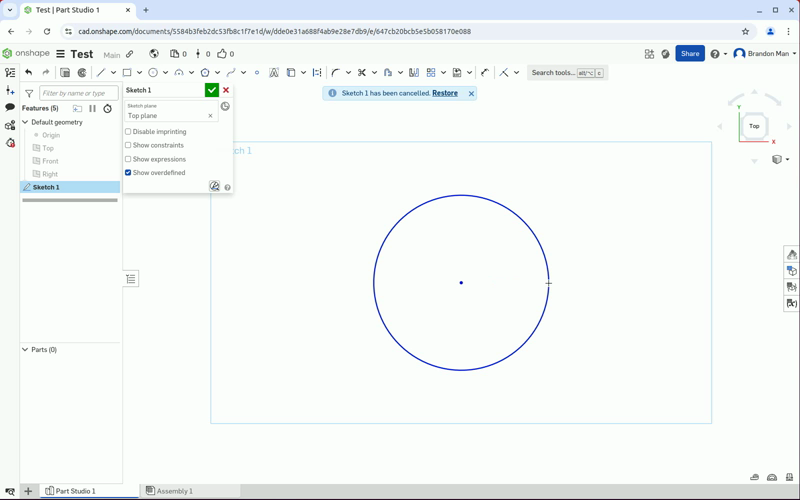
key_down(shift)
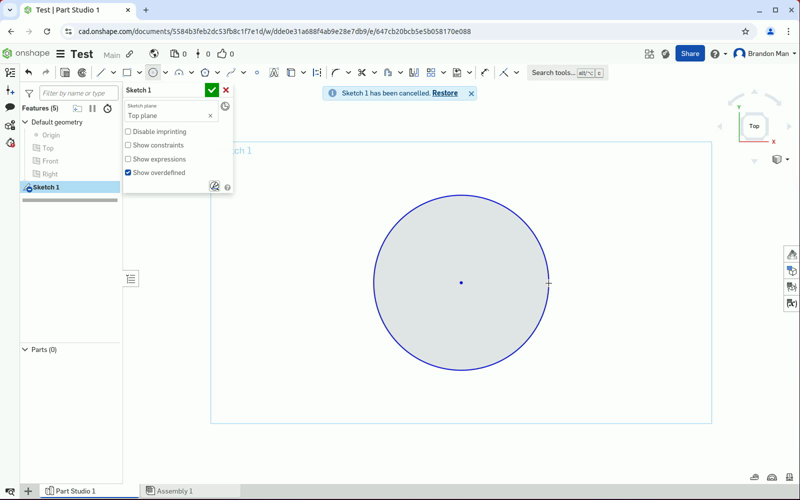
mouse_move(461, 282)
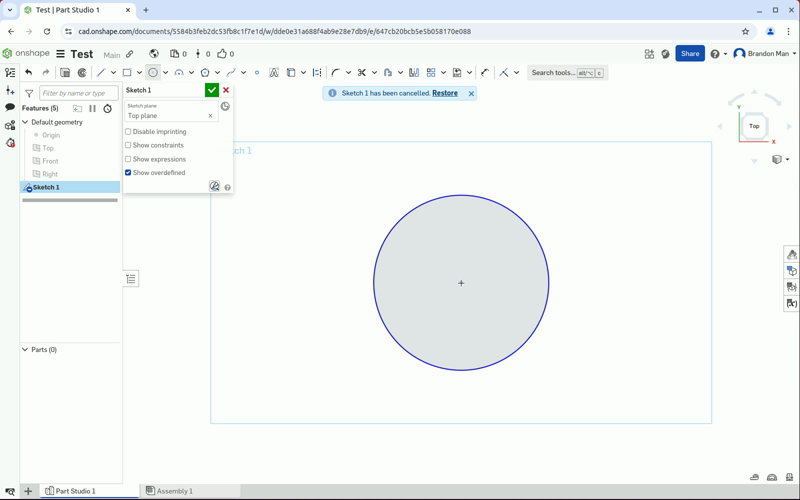
click(461, 282)
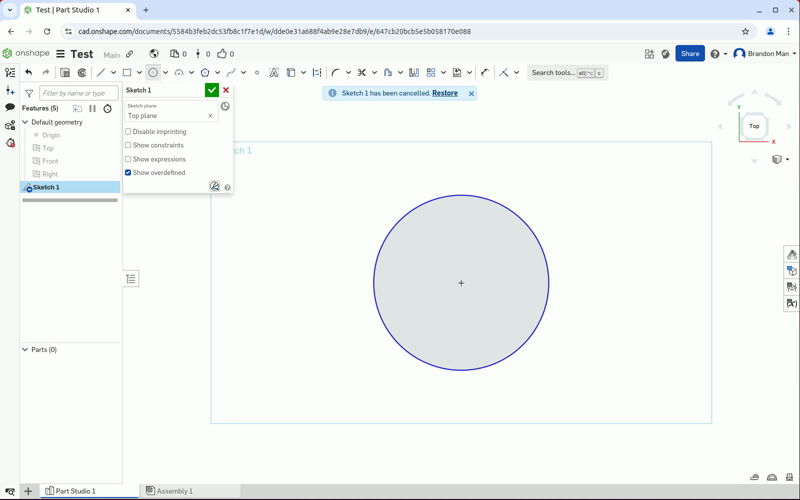
key_up(shift)
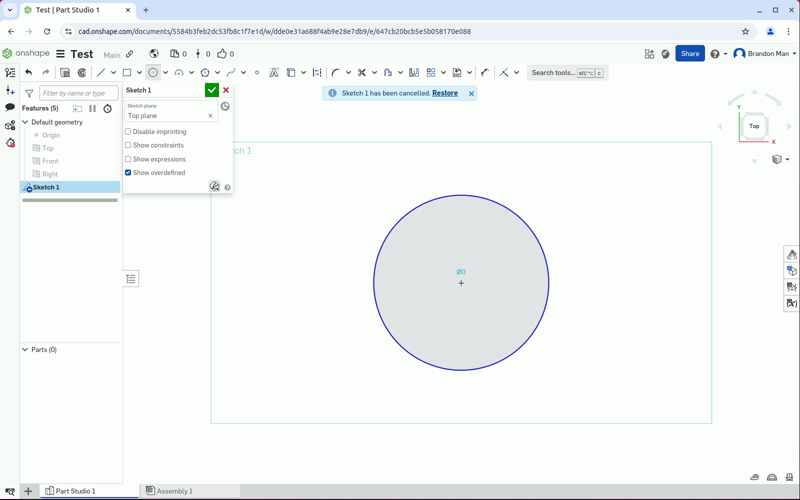
mouse_move(530, 282)
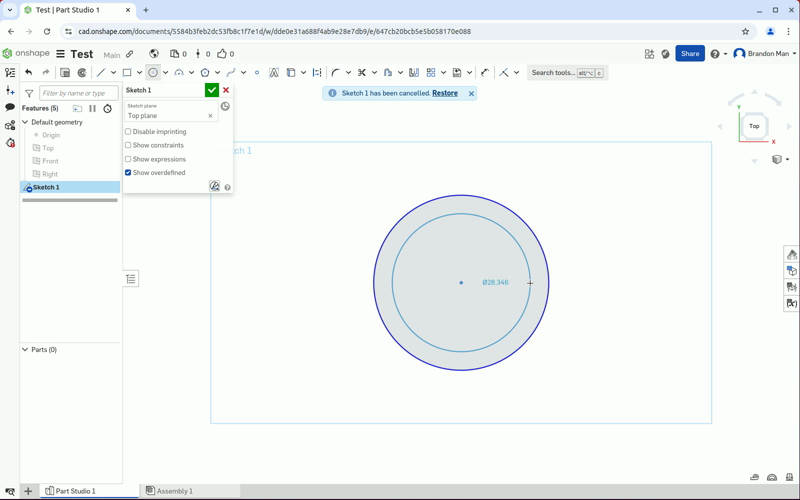
click(530, 282)
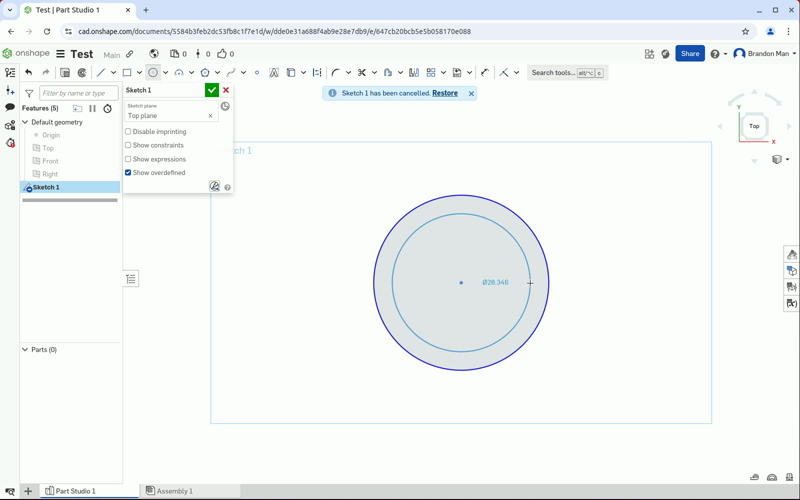
key(esc)
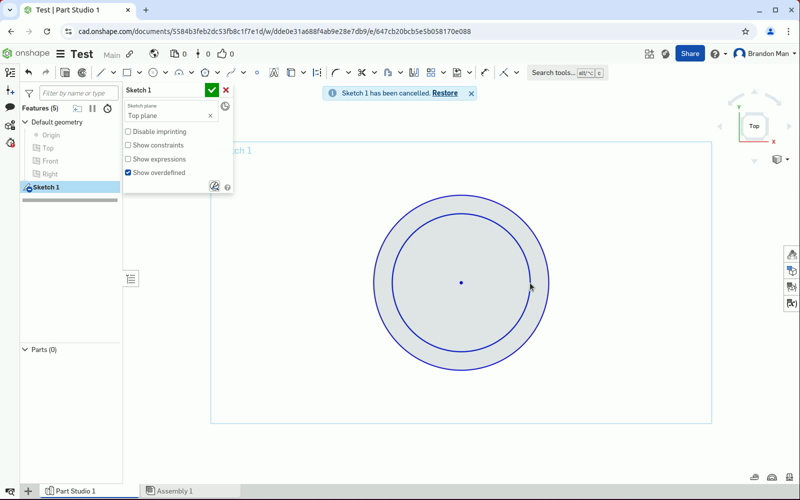
mouse_move(502, 350)
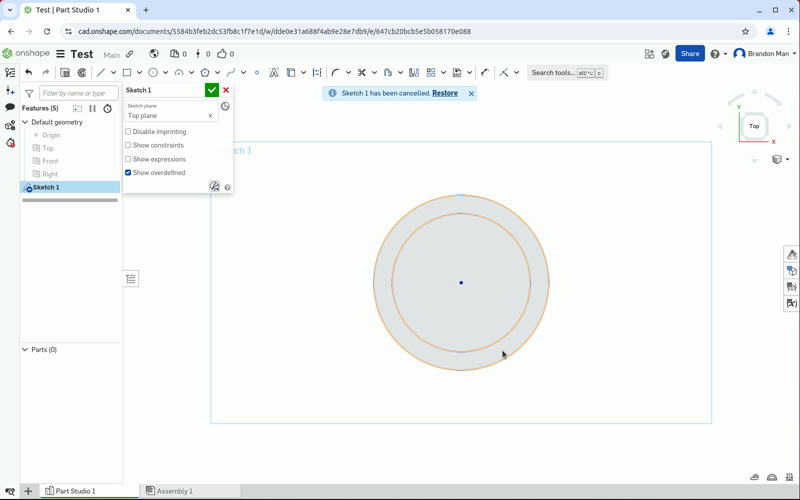
click(502, 350)
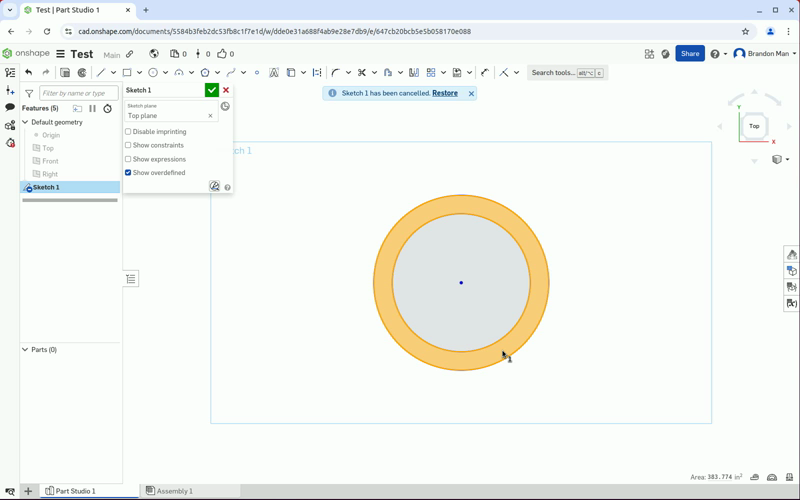
mouse_move(73, 352)
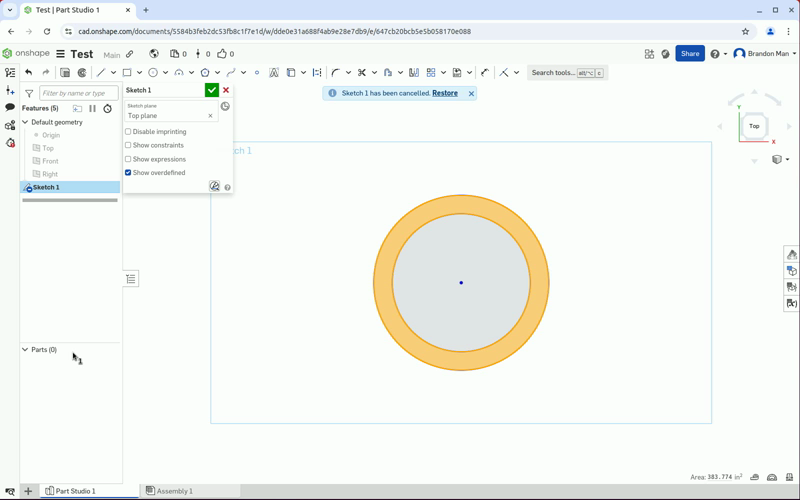
key(shift+y)
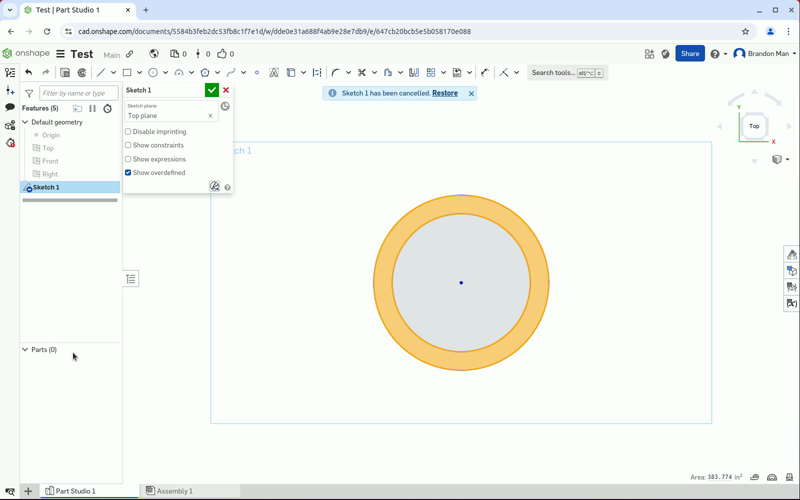
key(shift+e)
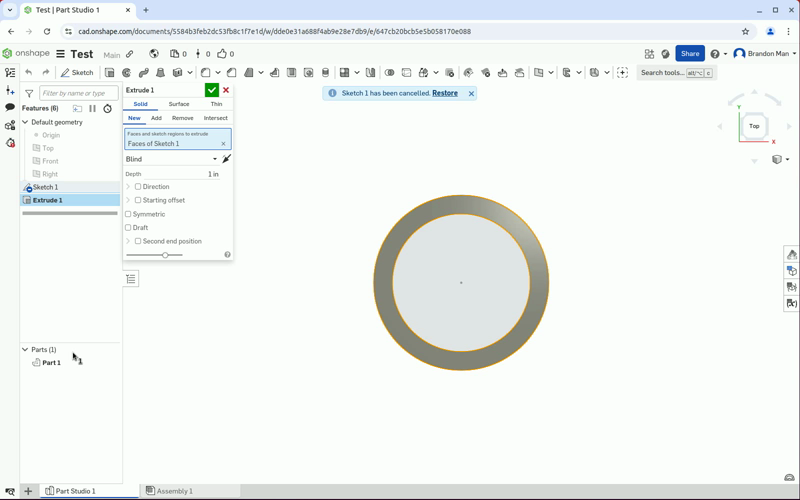
mouse_move(143, 106)
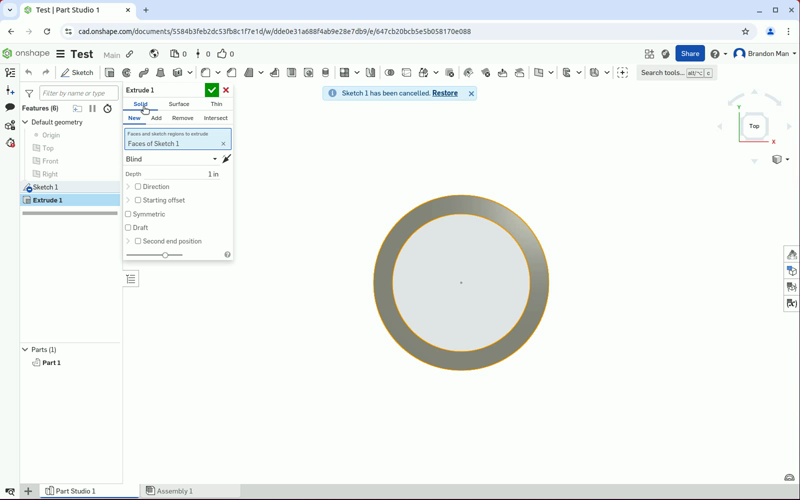
click(143, 106)
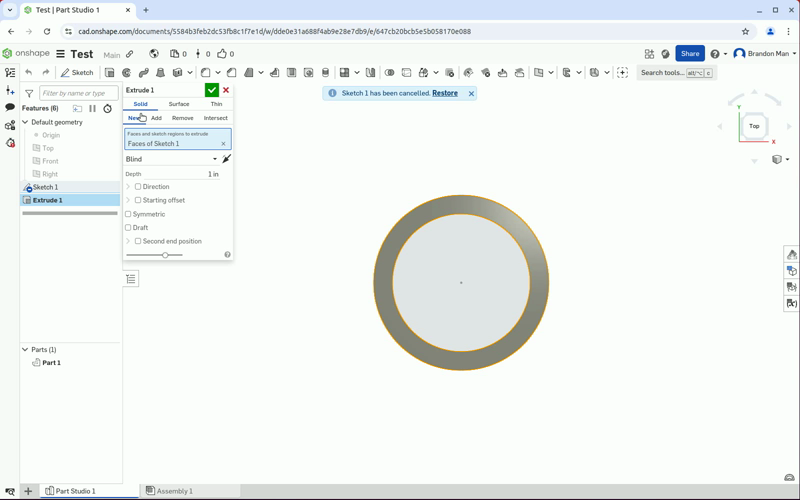
mouse_move(137, 120)
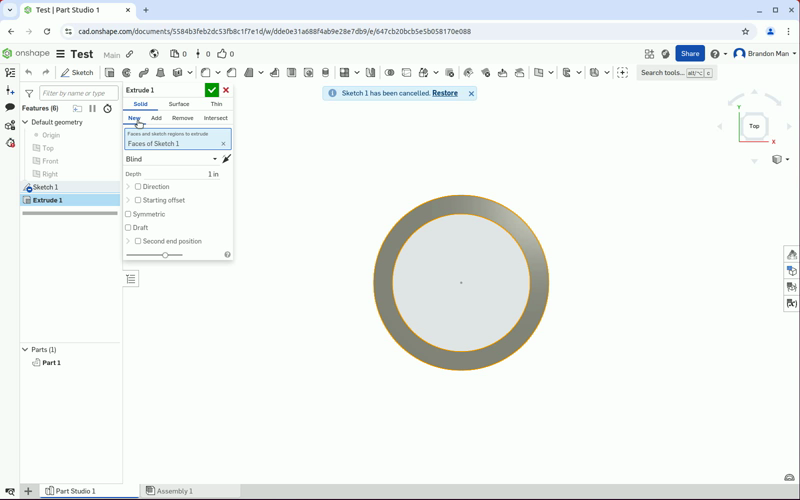
click(137, 120)
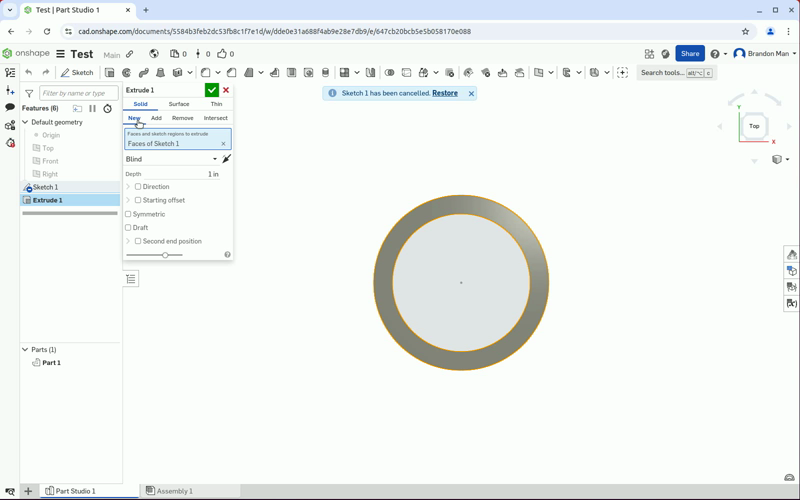
key(tab, 4)
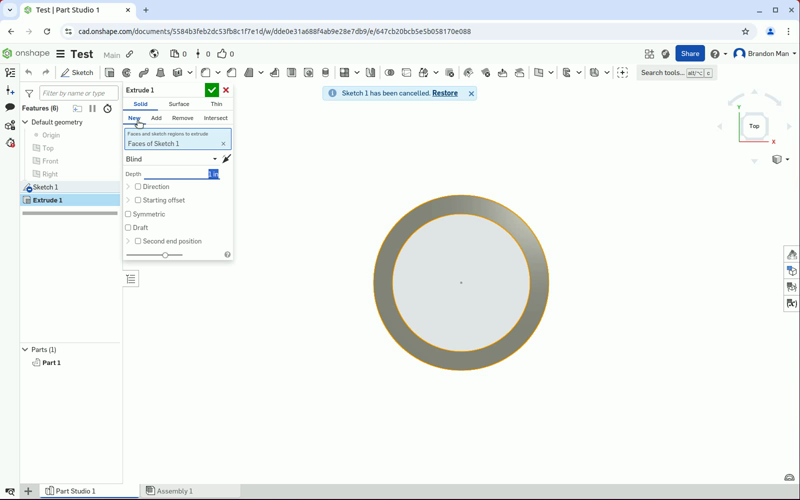
text(5.536)
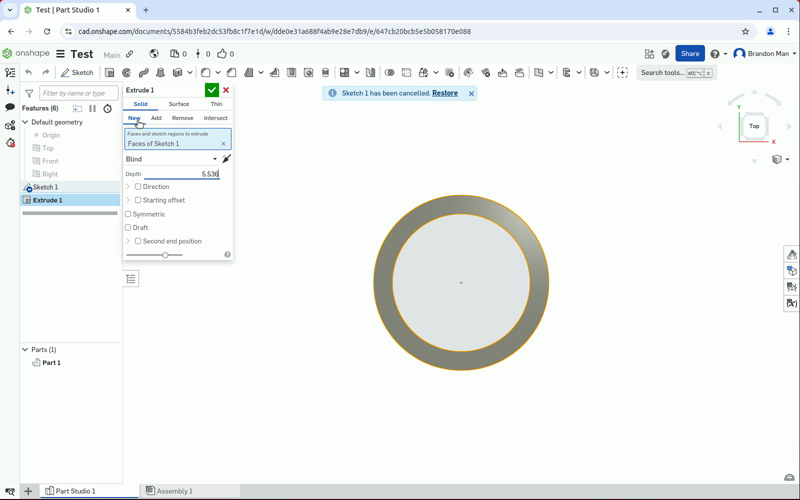
key(enter)
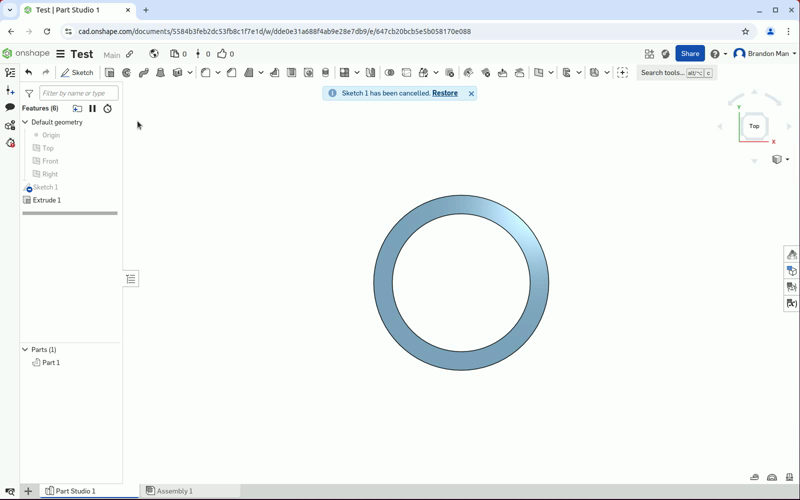
key(shift+h)
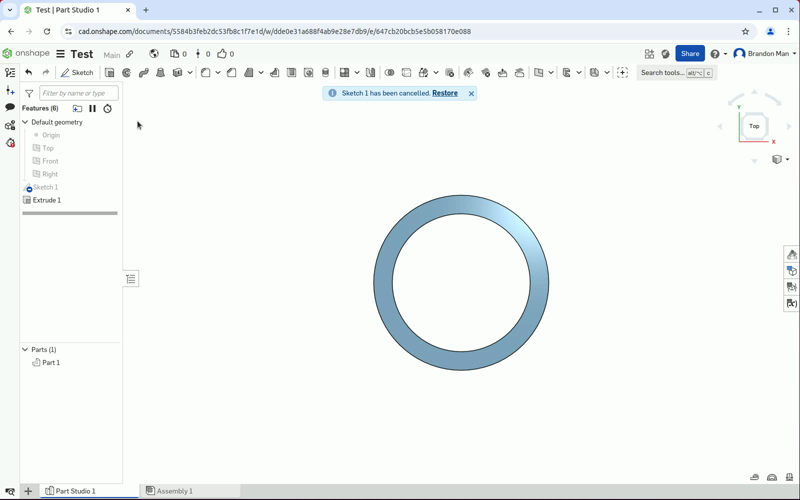
key(shift+h)
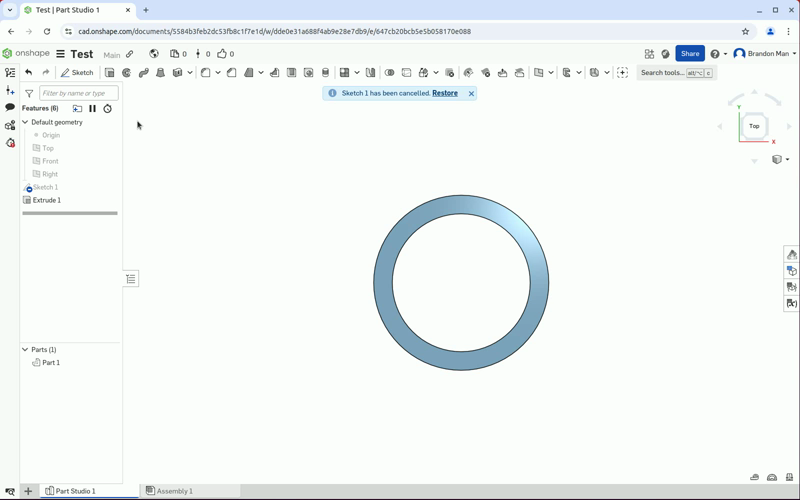
mouse_move(73, 189)
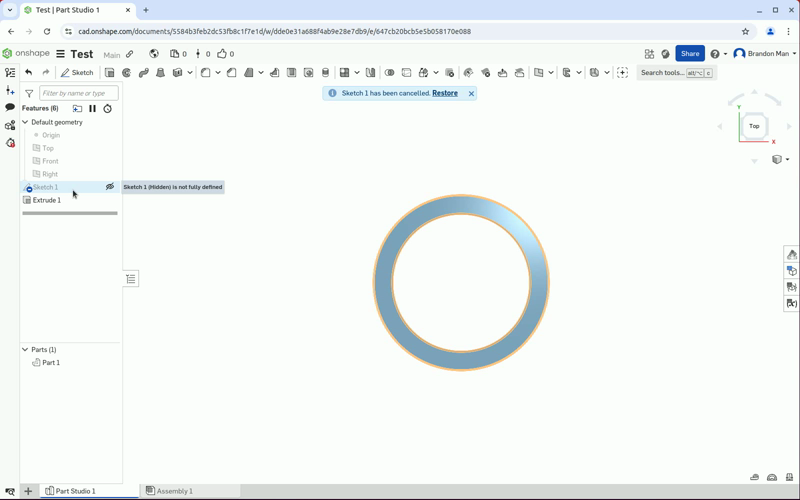
click(73, 189)
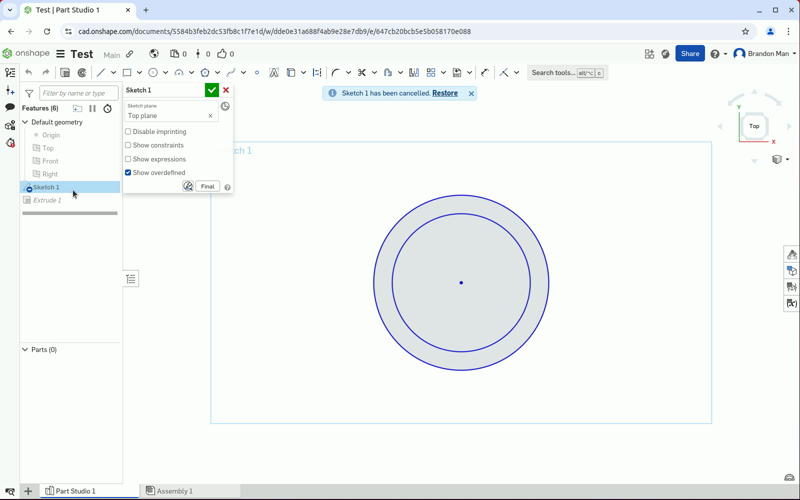
mouse_move(229, 92)
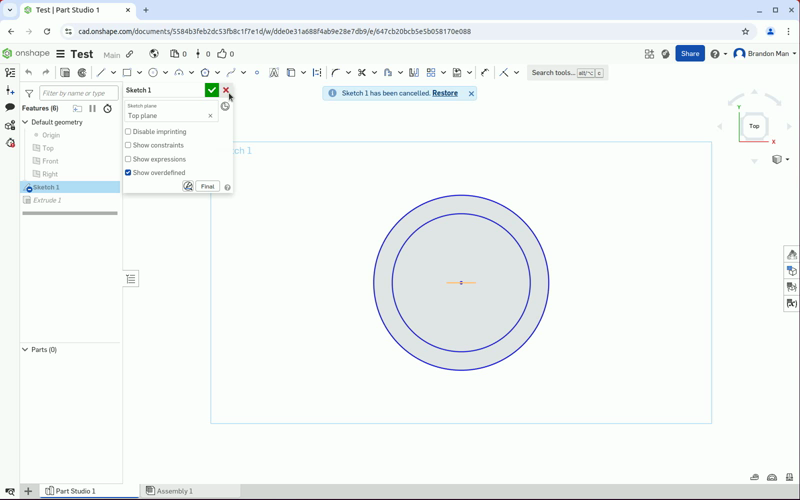
click(229, 92)
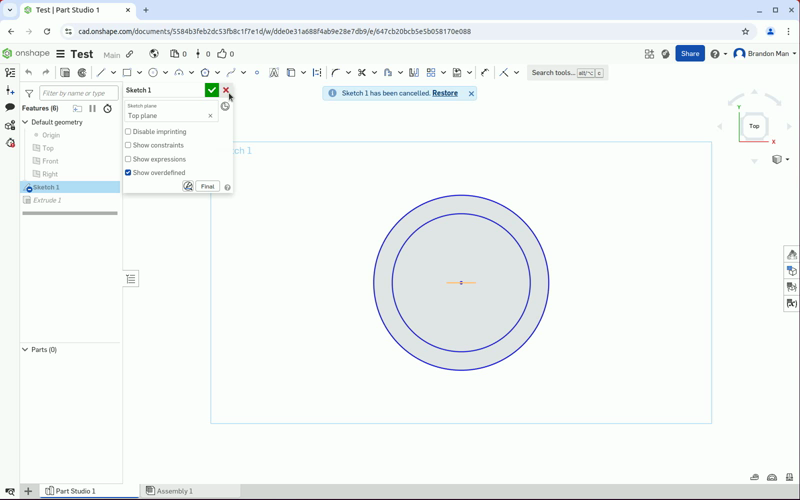
key(shift+s)
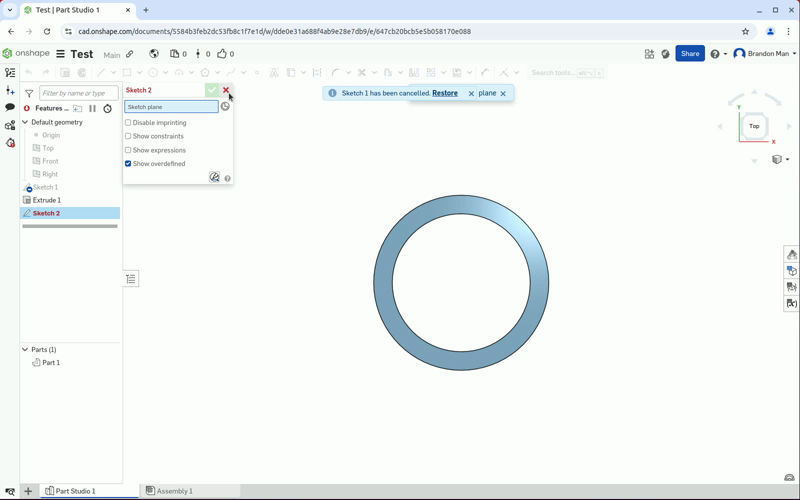
mouse_move(73, 150)
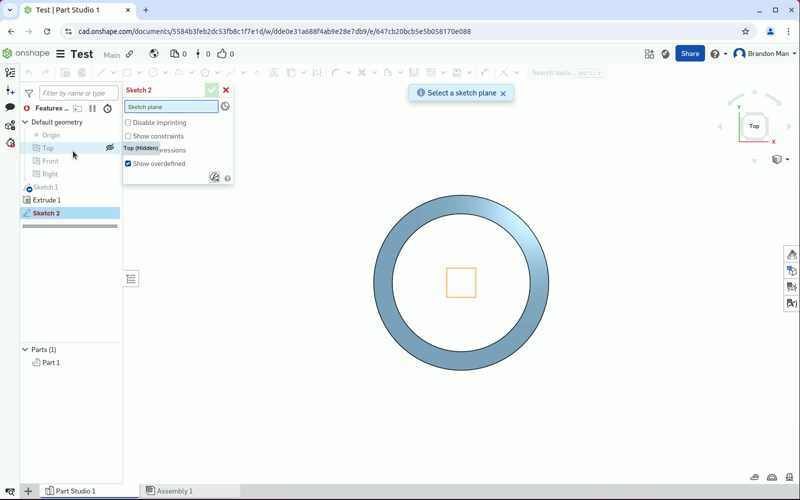
click(73, 150)
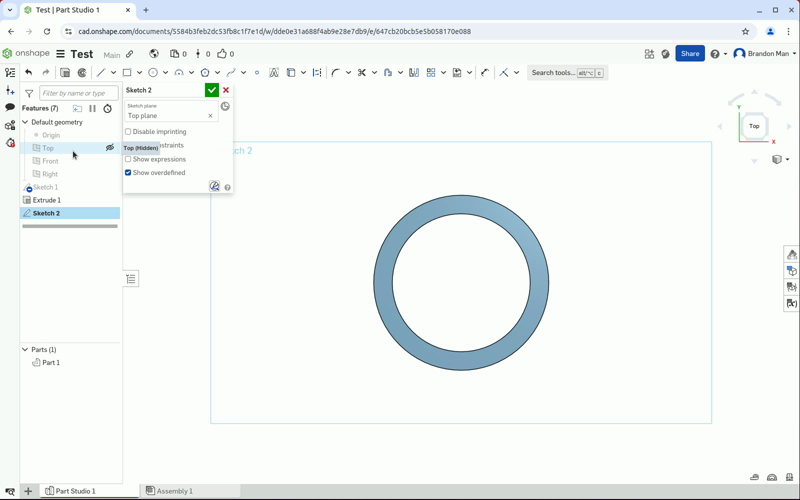
mouse_move(73, 352)
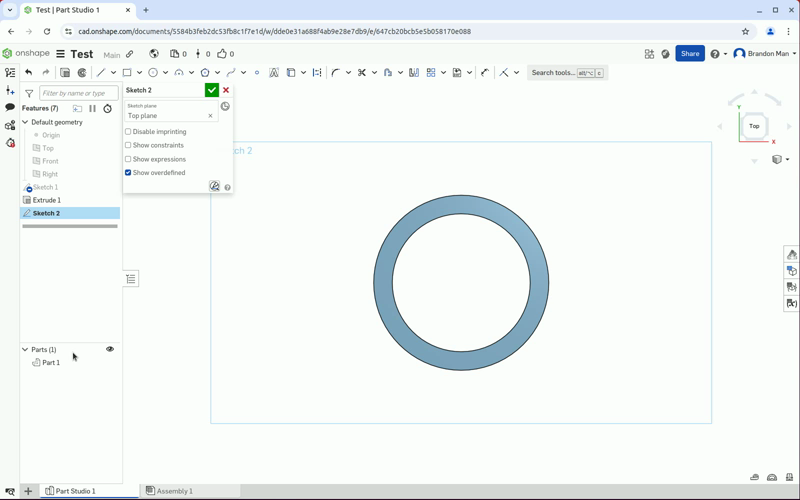
key(y)
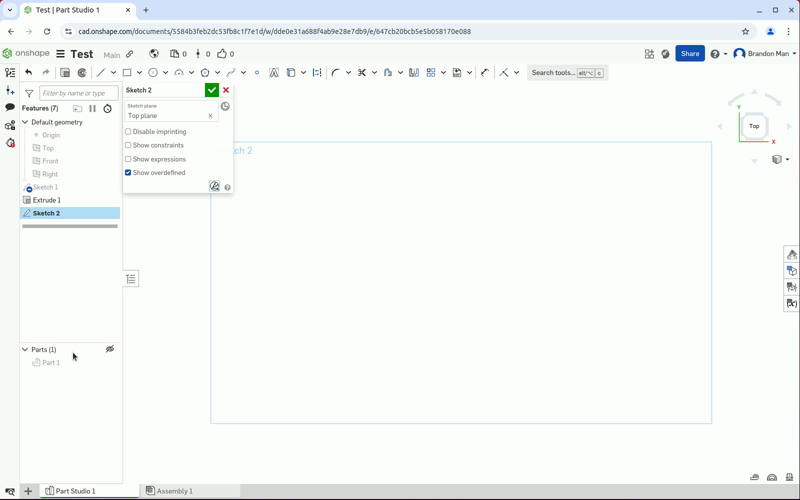
key(c)
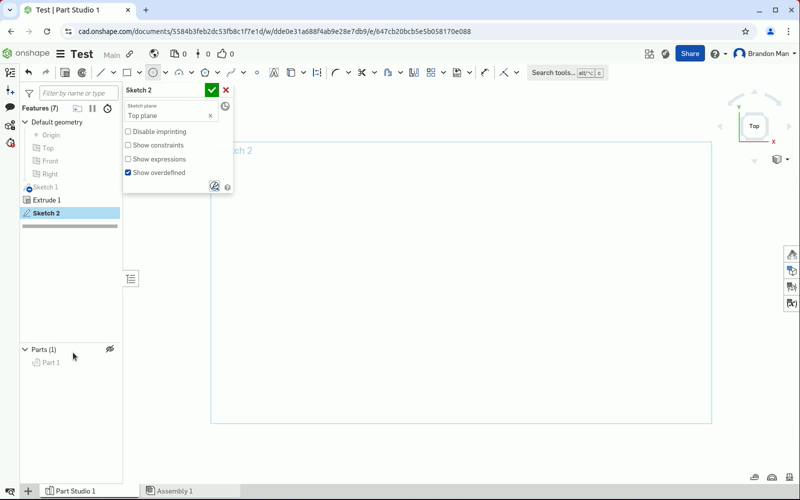
key_down(shift)
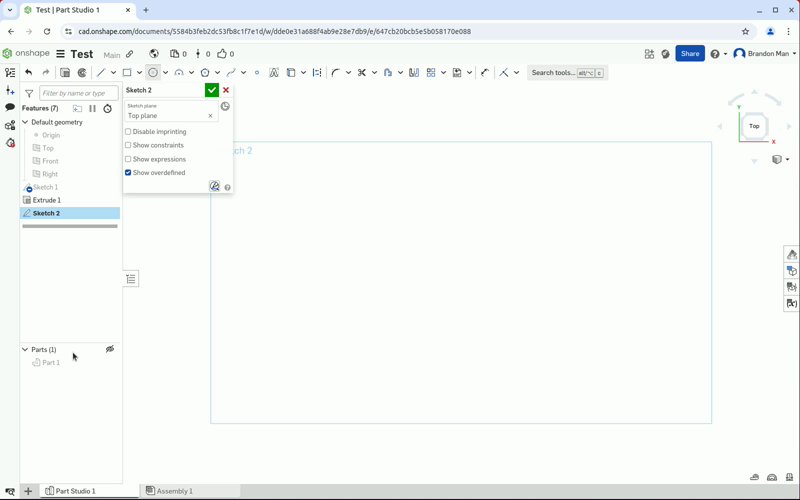
mouse_move(461, 282)
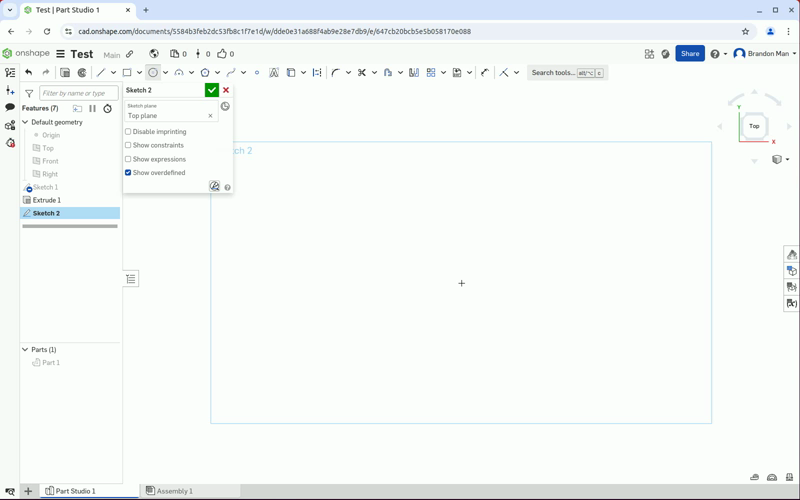
click(461, 282)
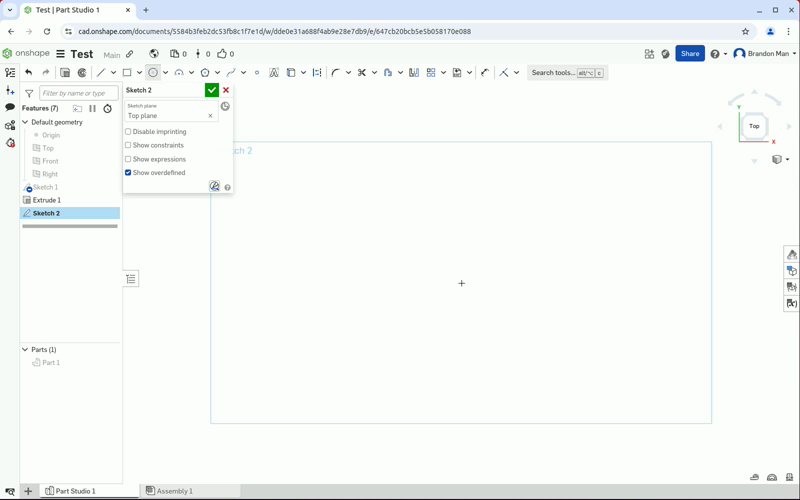
key_up(shift)
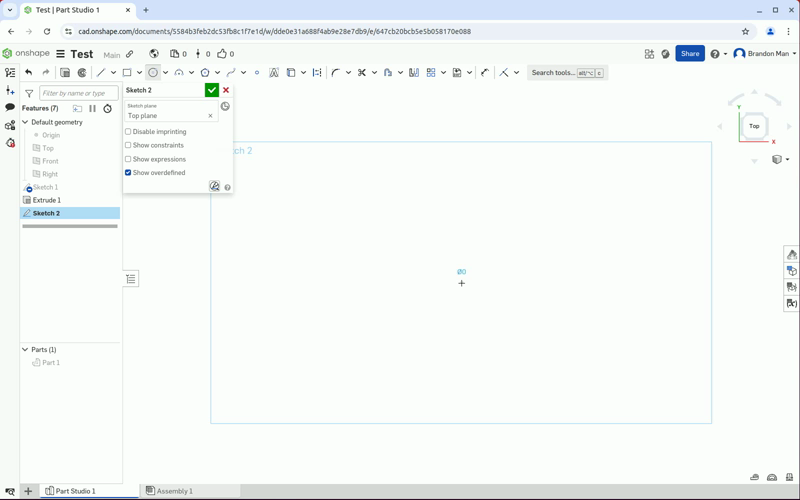
mouse_move(555, 282)
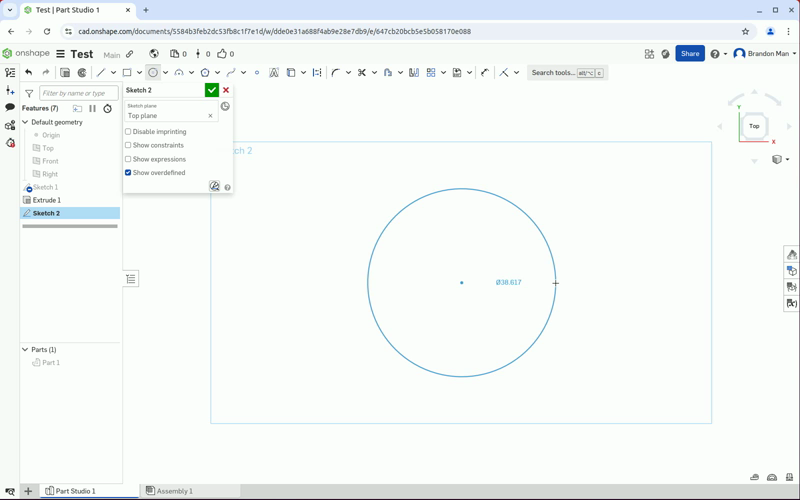
click(555, 282)
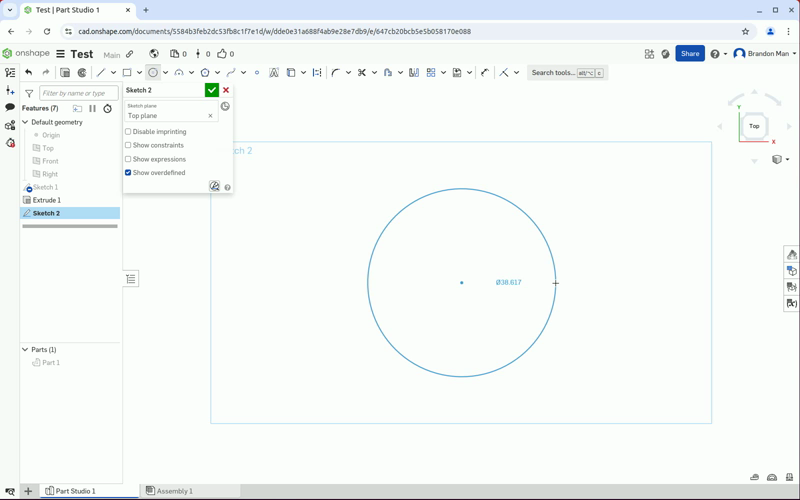
key(esc)
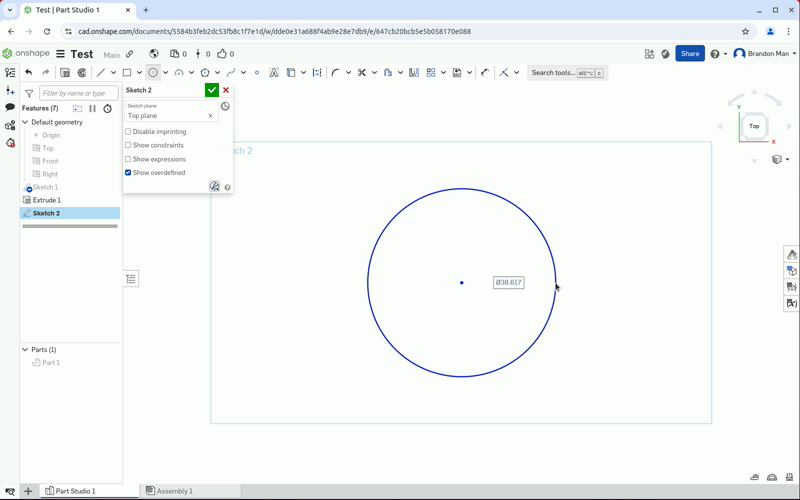
key(c)
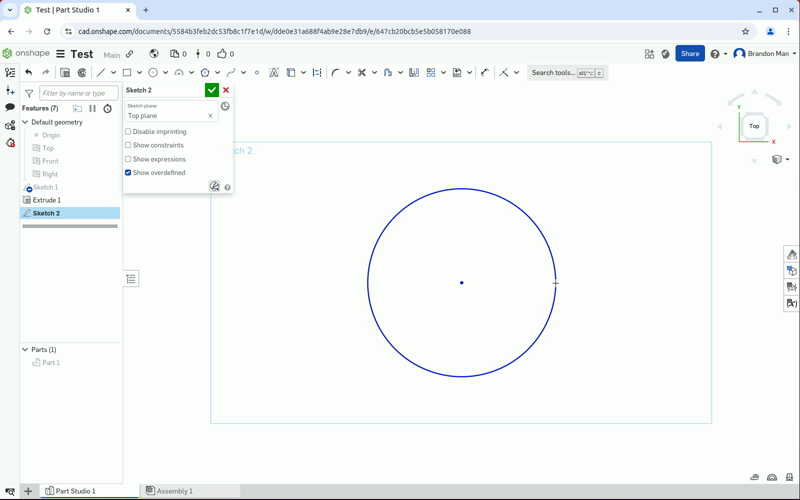
key_down(shift)
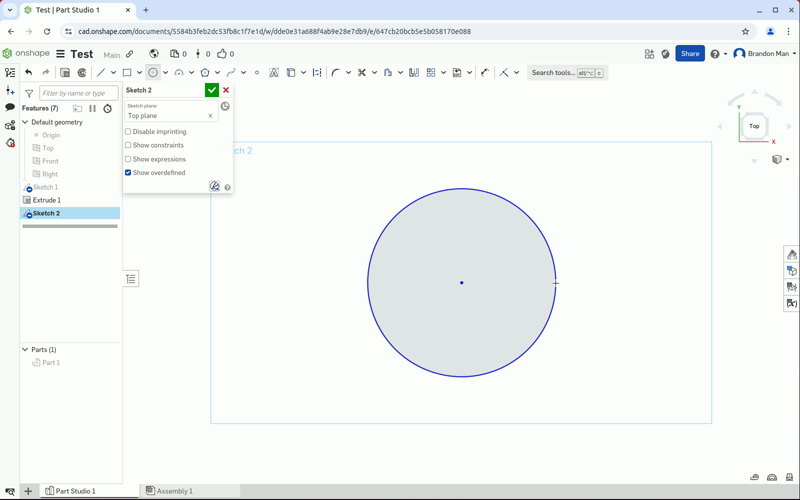
mouse_move(461, 282)
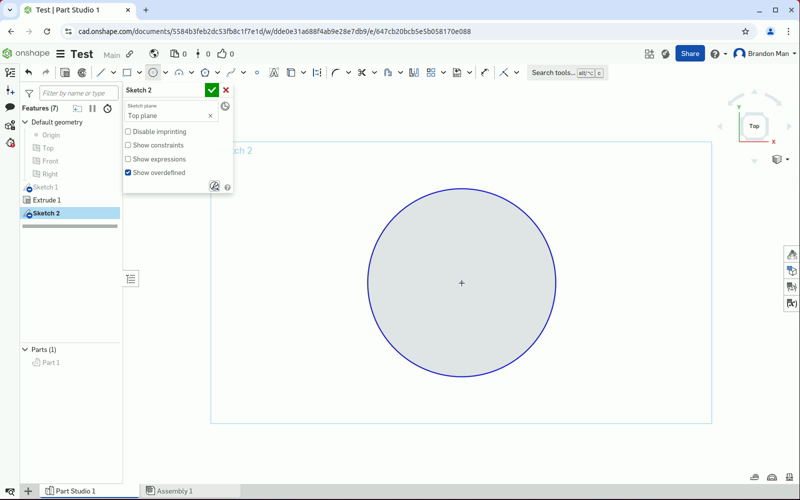
click(461, 282)
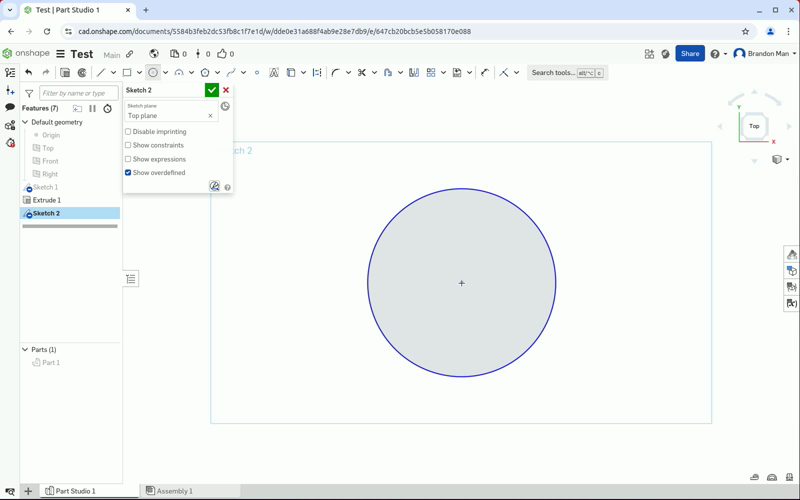
key_up(shift)
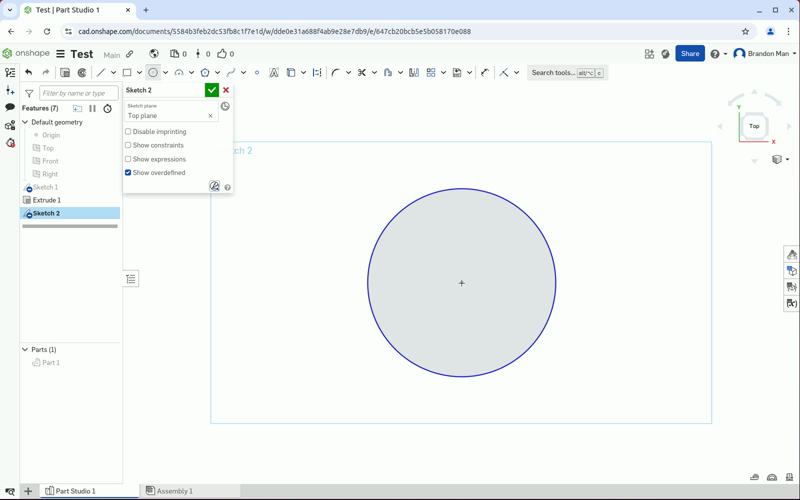
mouse_move(547, 282)
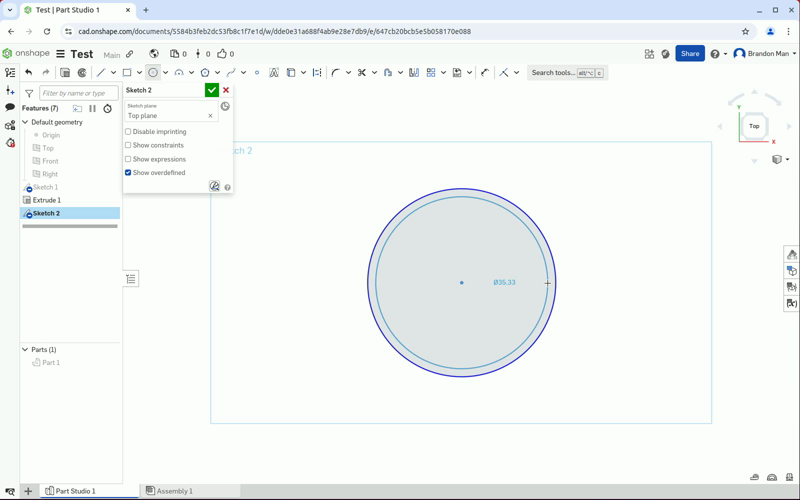
click(547, 282)
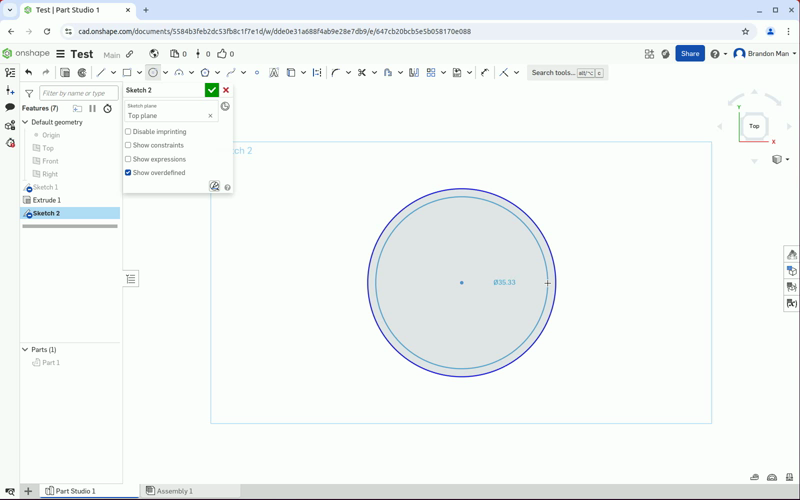
key(esc)
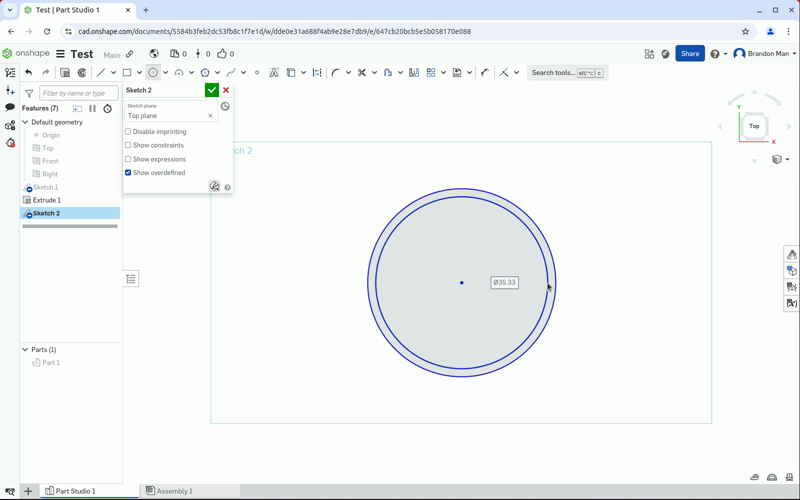
mouse_move(444, 370)
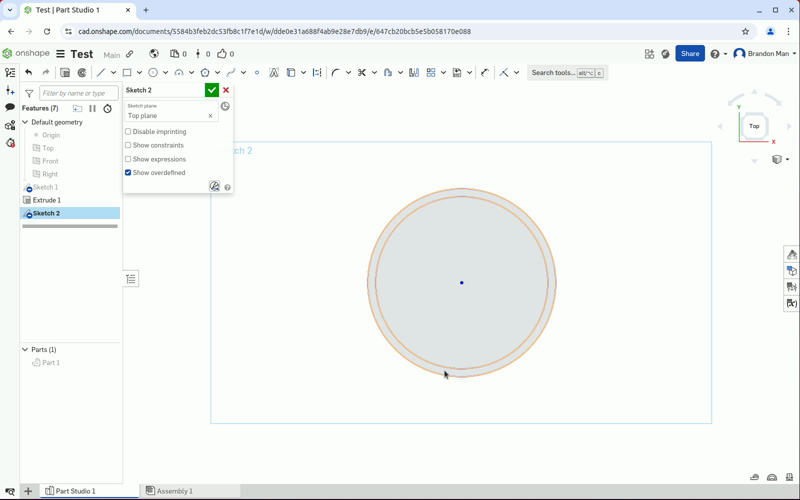
click(444, 370)
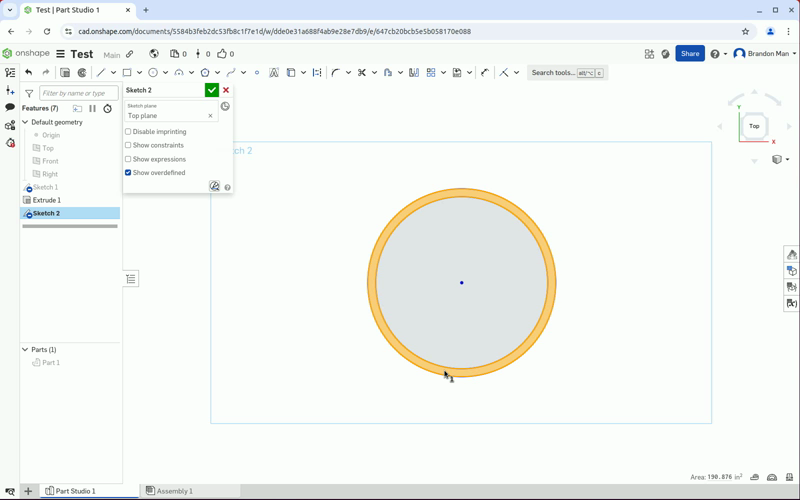
mouse_move(73, 352)
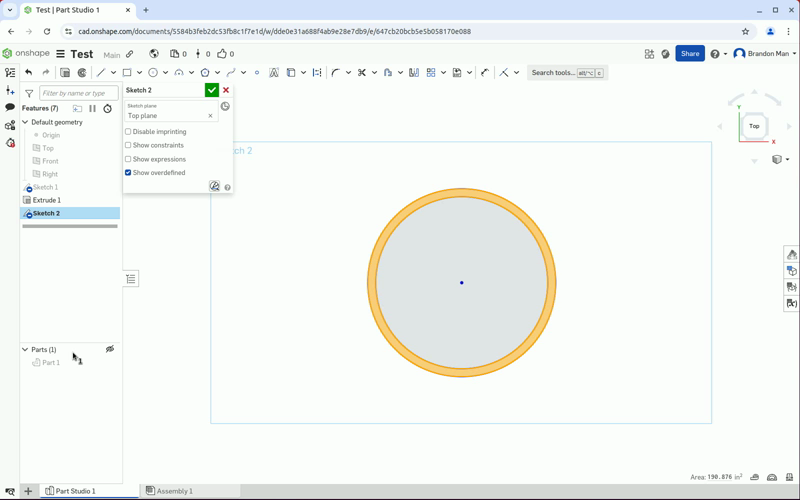
key(shift+y)
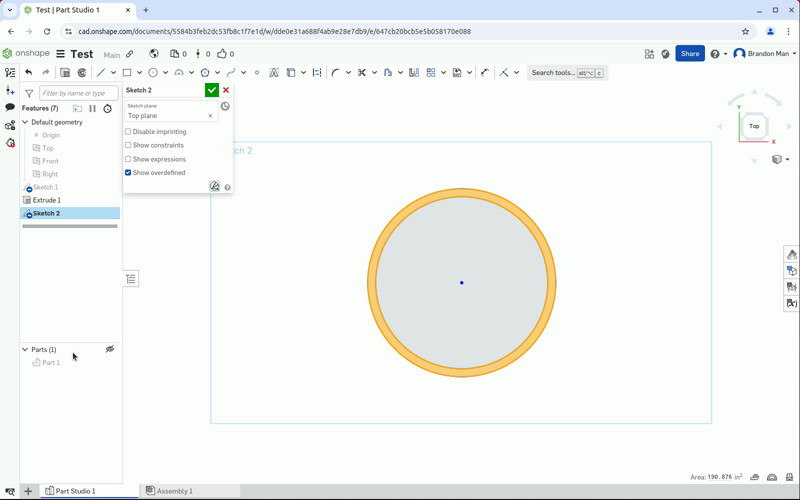
key(shift+e)
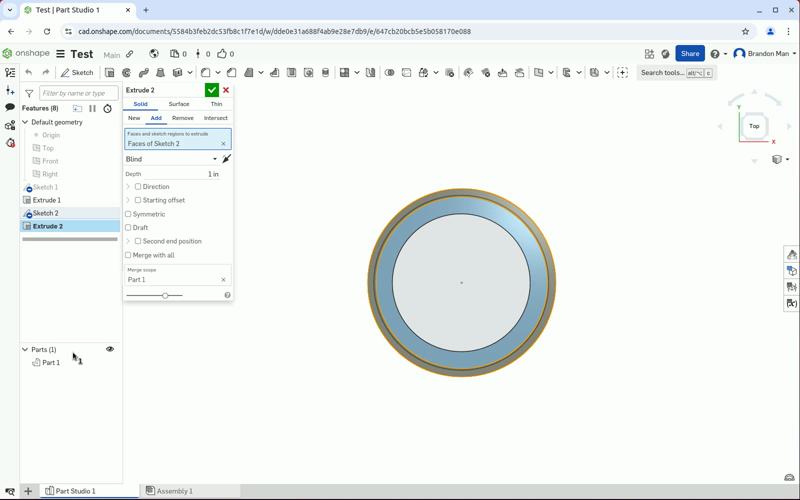
mouse_move(143, 106)
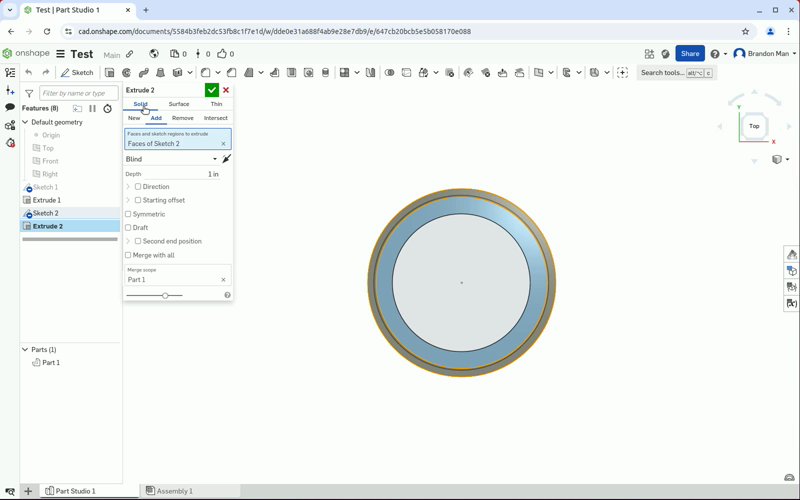
click(143, 106)
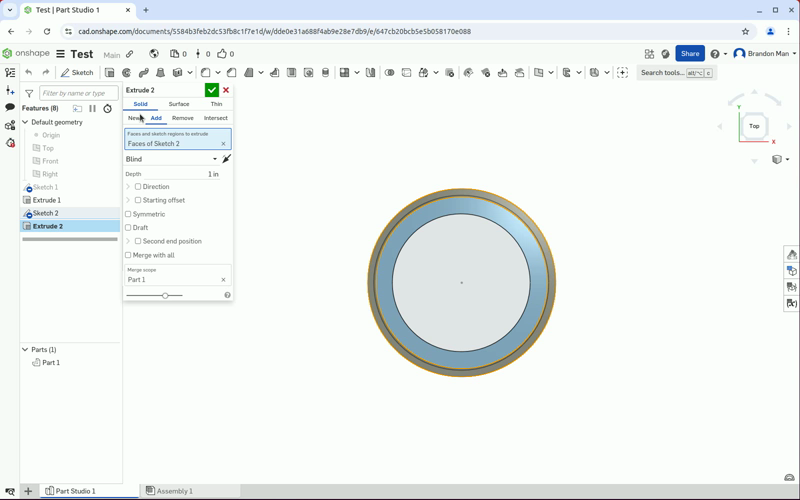
mouse_move(137, 120)
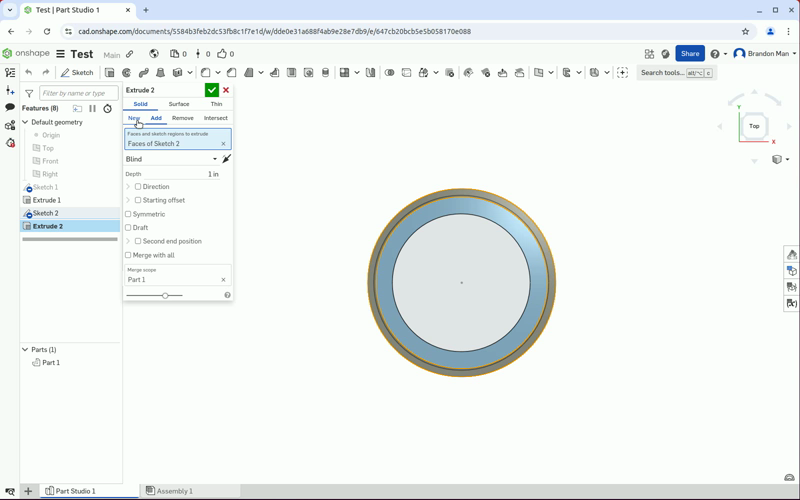
click(137, 120)
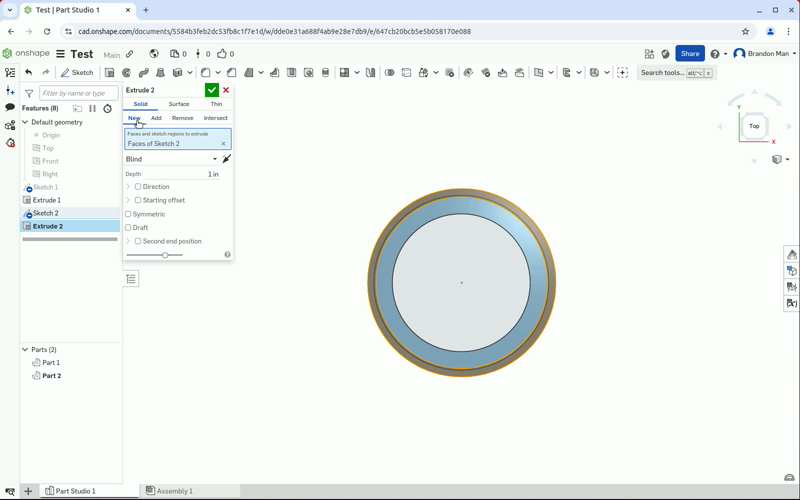
key(tab, 4)
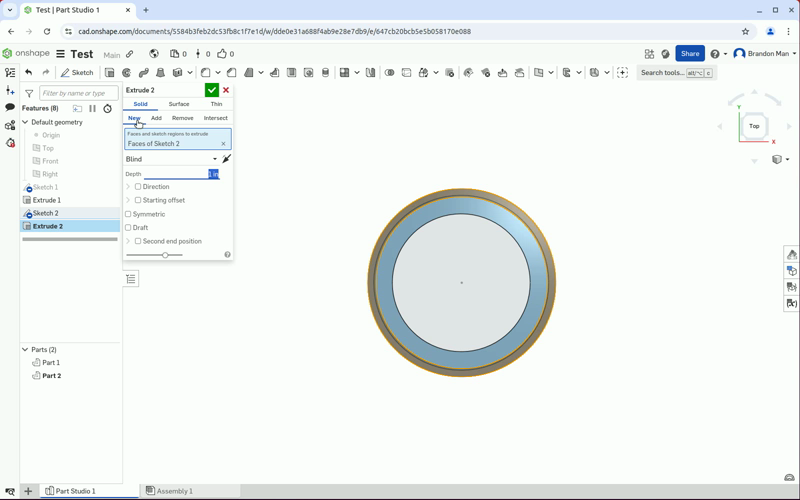
text(4.574)
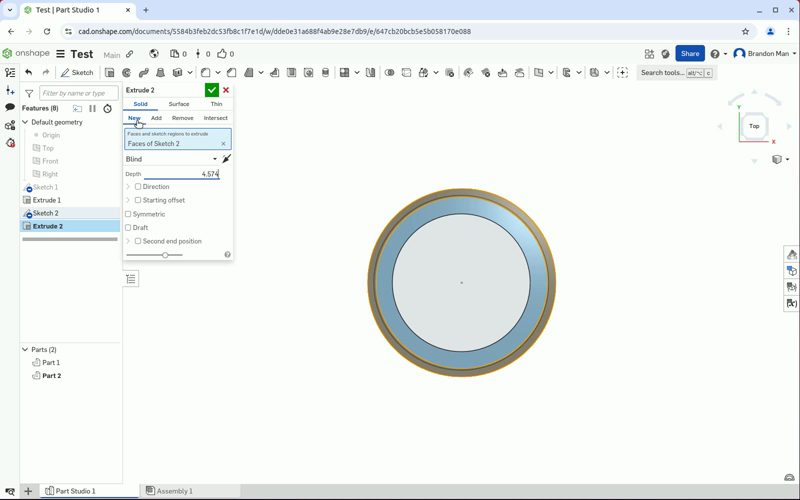
key(enter)
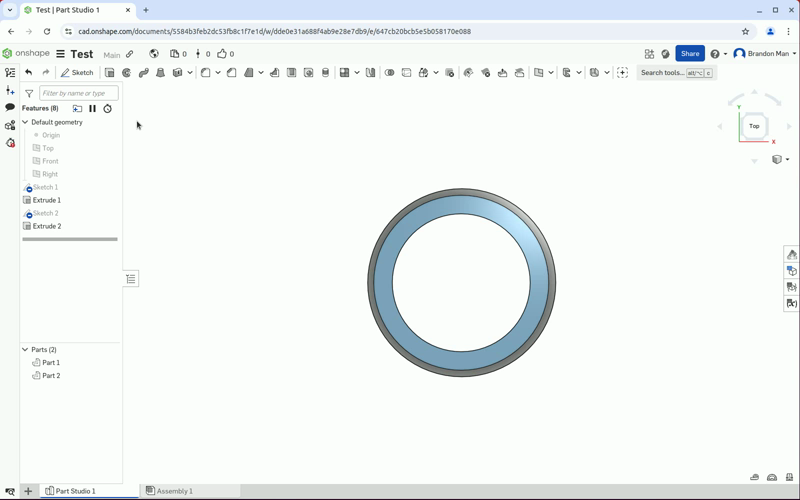
key(shift+h)
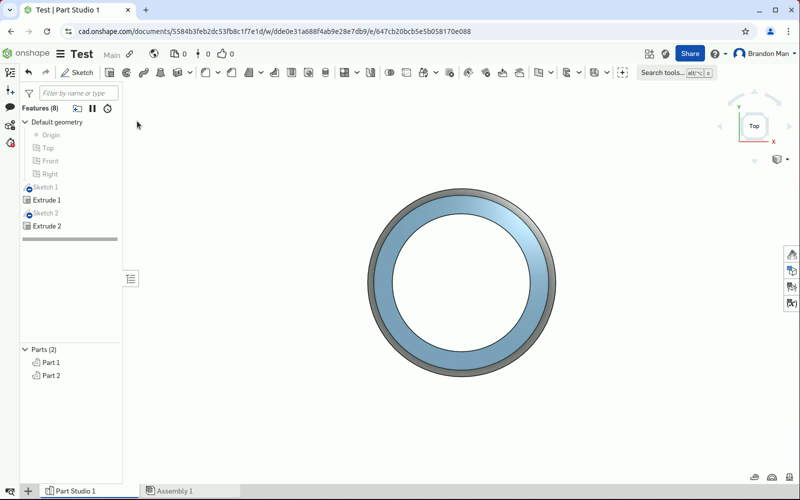
key(shift+h)
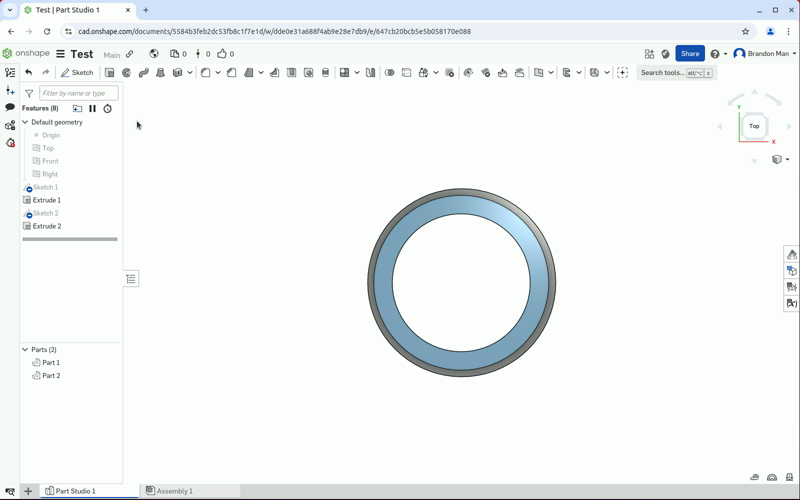
mouse_move(73, 189)
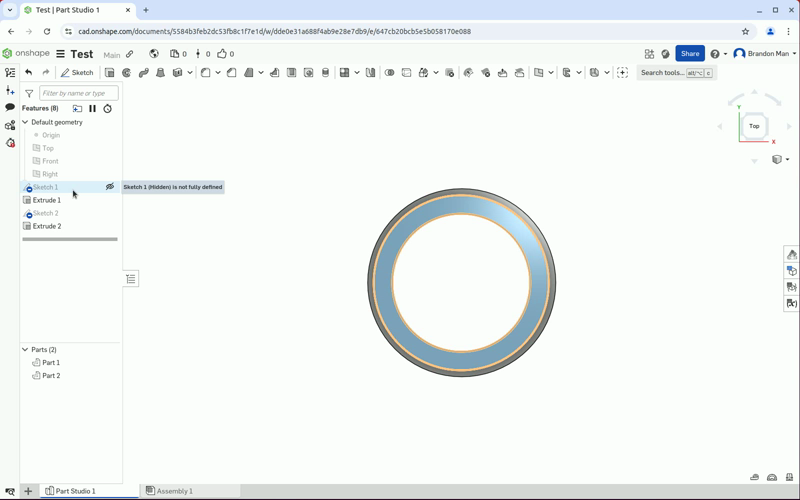
click(73, 189)
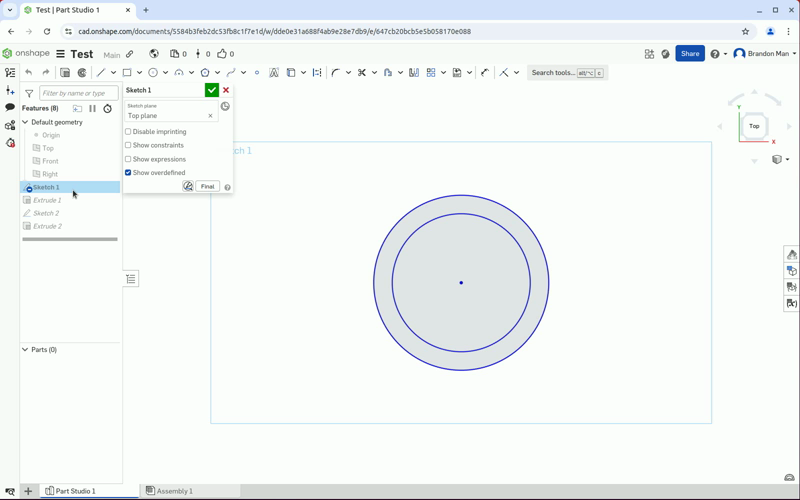
mouse_move(229, 92)
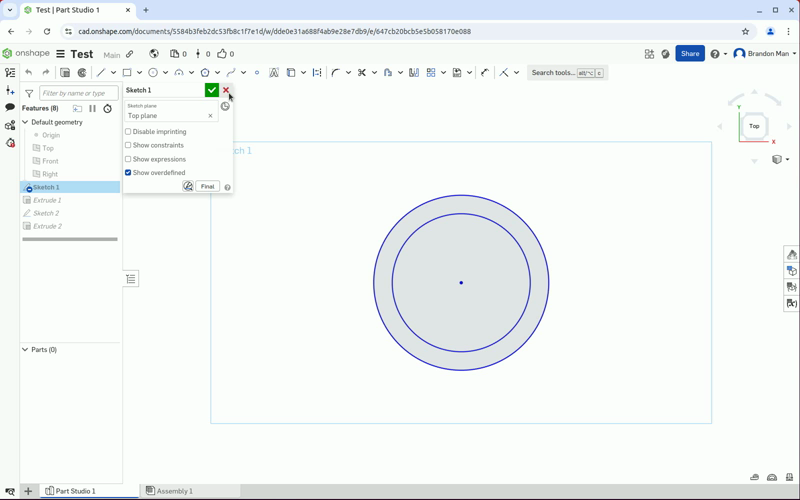
click(229, 92)
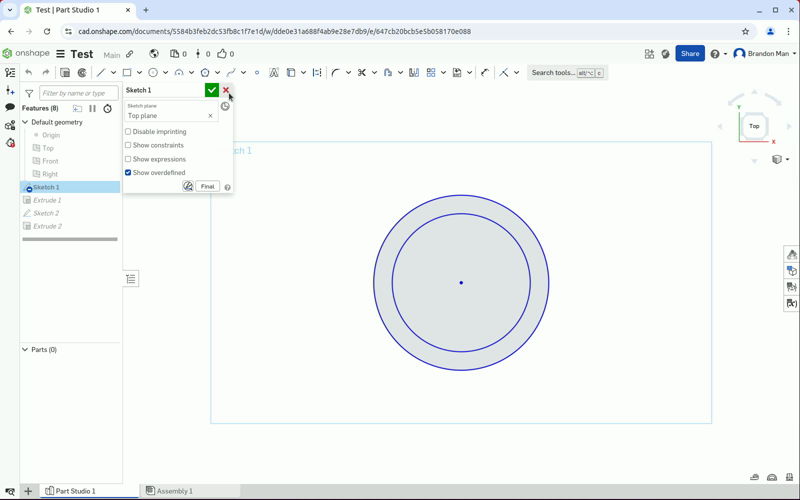
key(shift+s)
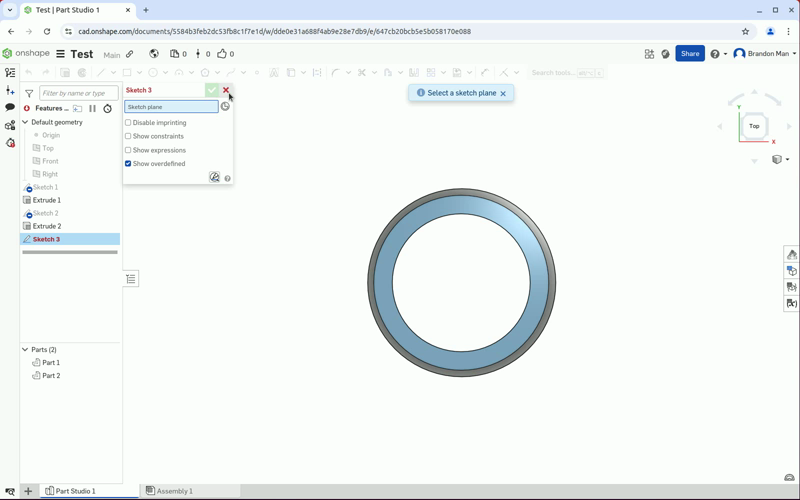
mouse_move(73, 150)
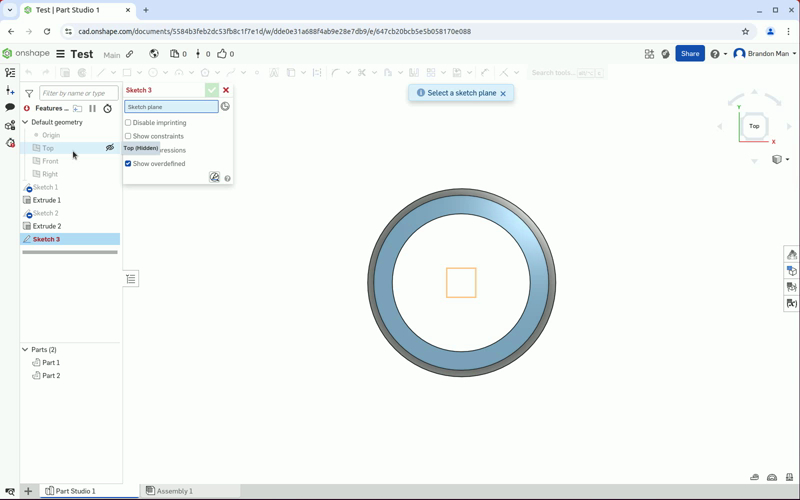
click(73, 150)
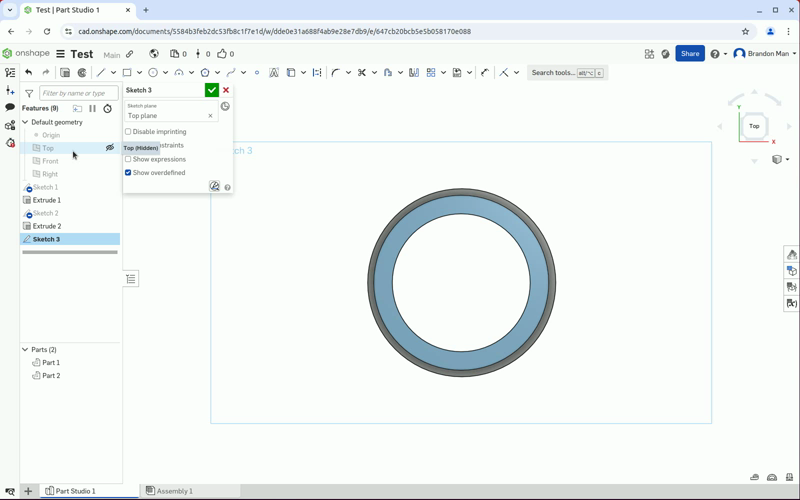
mouse_move(73, 352)
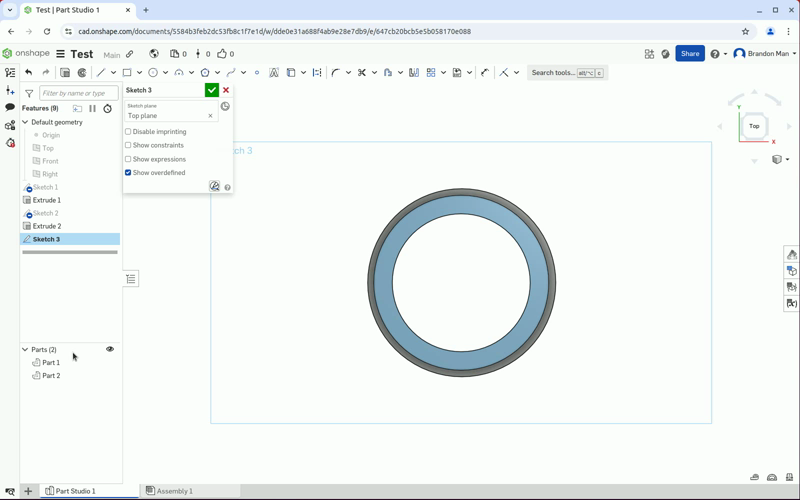
key(y)
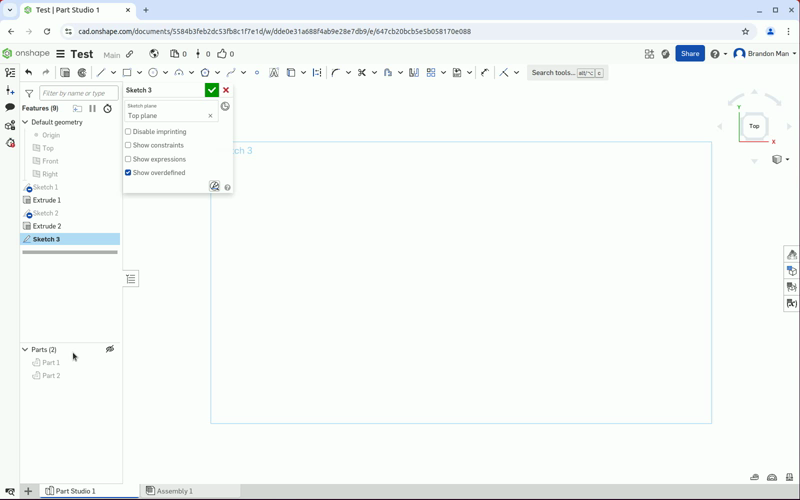
key(c)
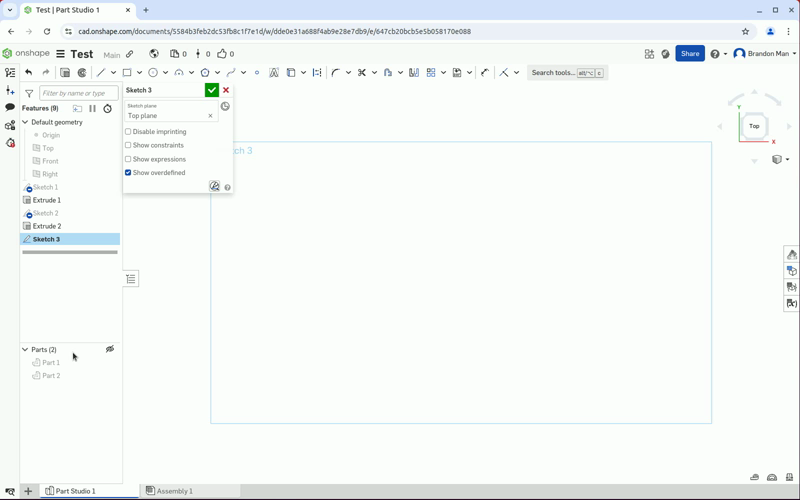
key_down(shift)
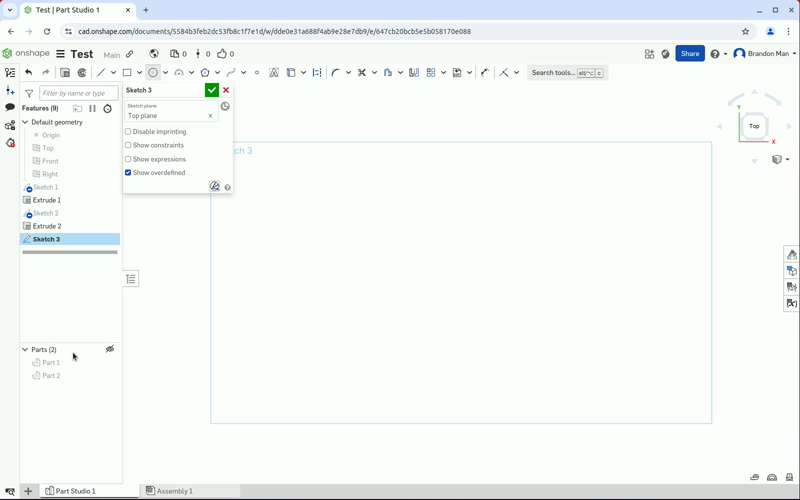
mouse_move(461, 282)
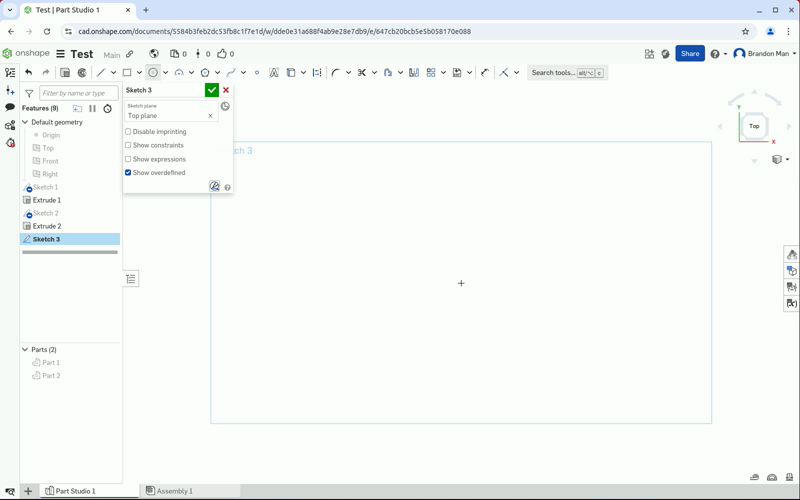
click(461, 282)
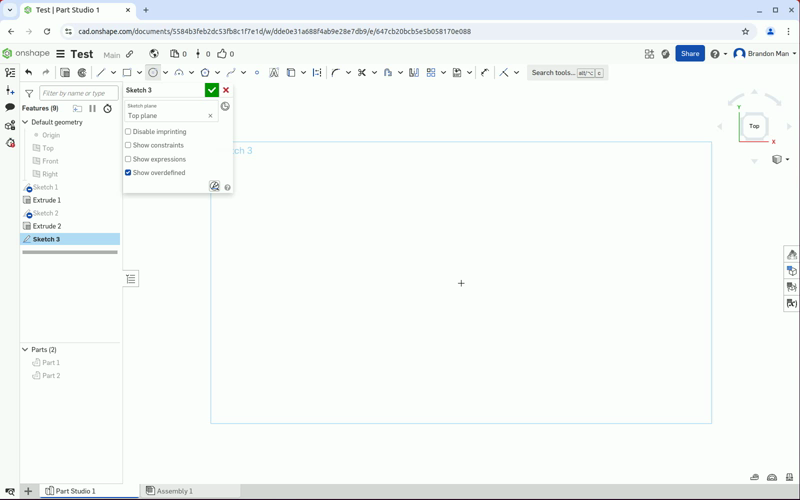
key_up(shift)
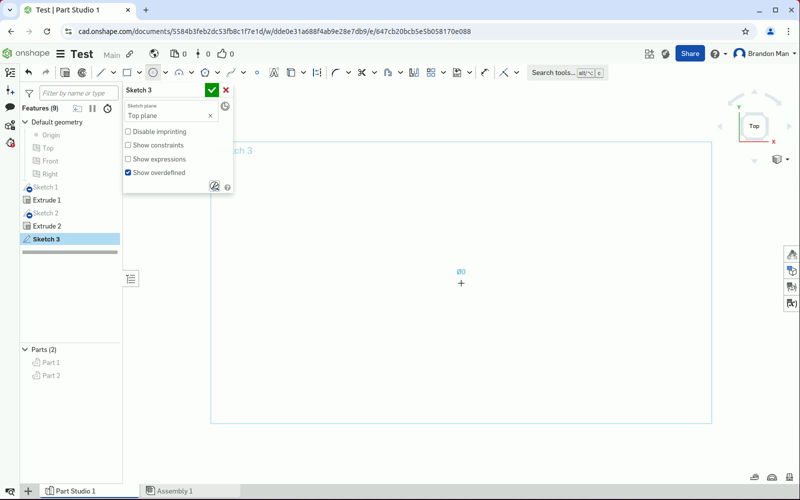
mouse_move(574, 282)
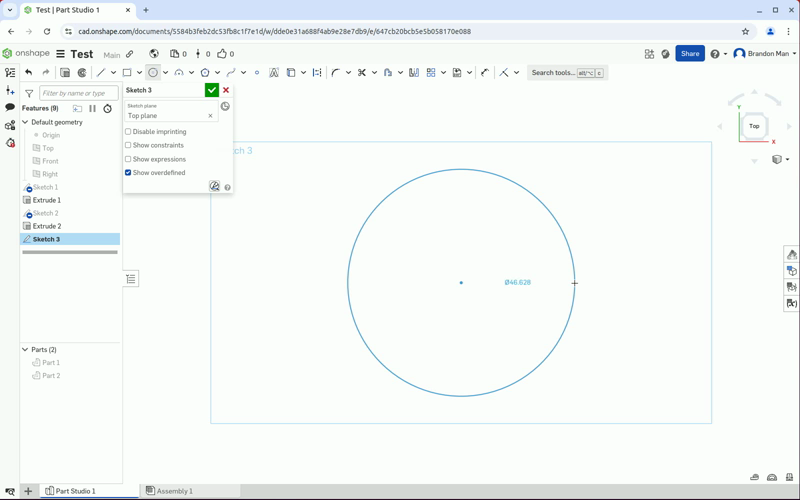
click(574, 282)
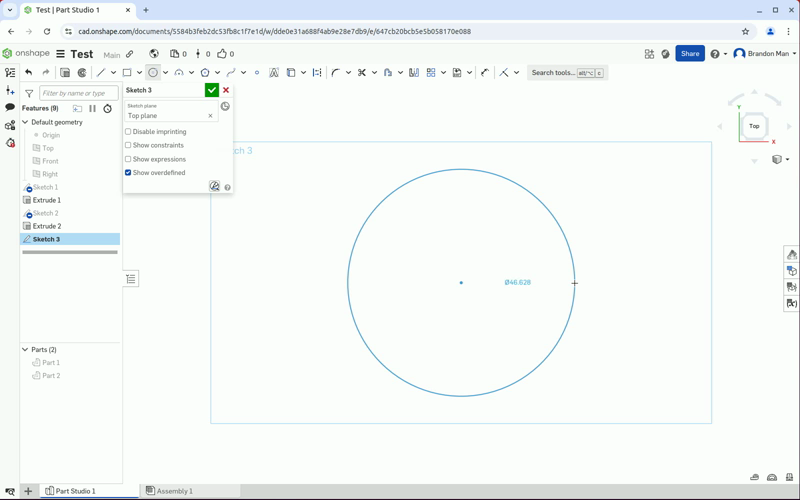
key(esc)
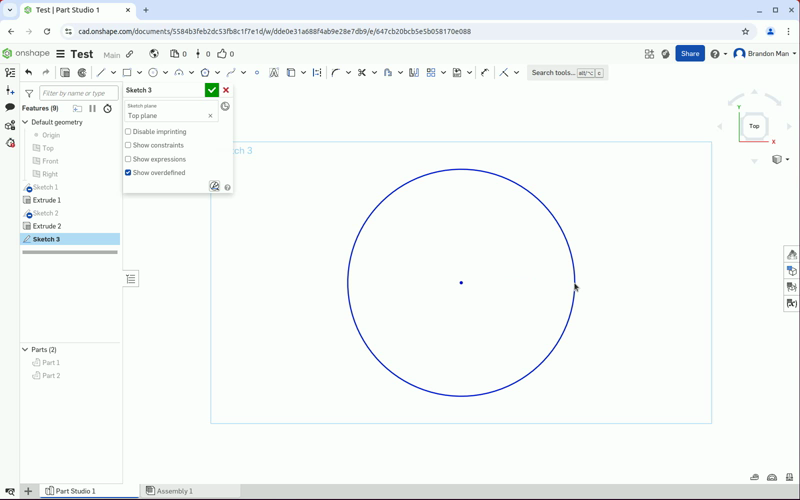
key(c)
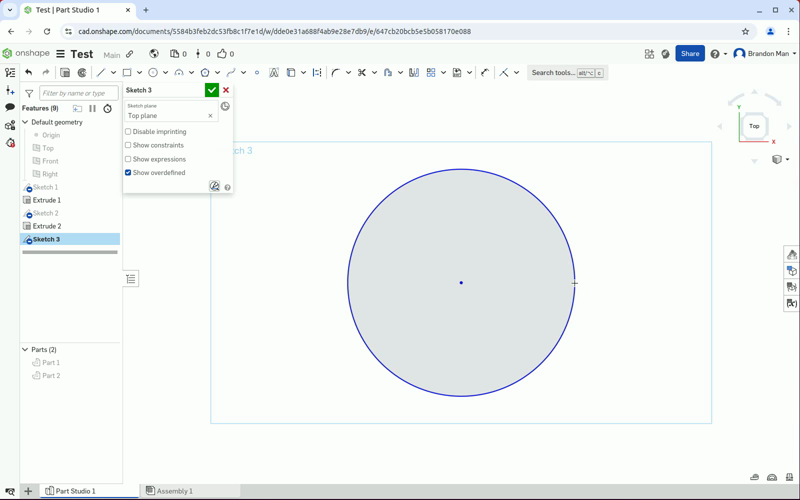
key_down(shift)
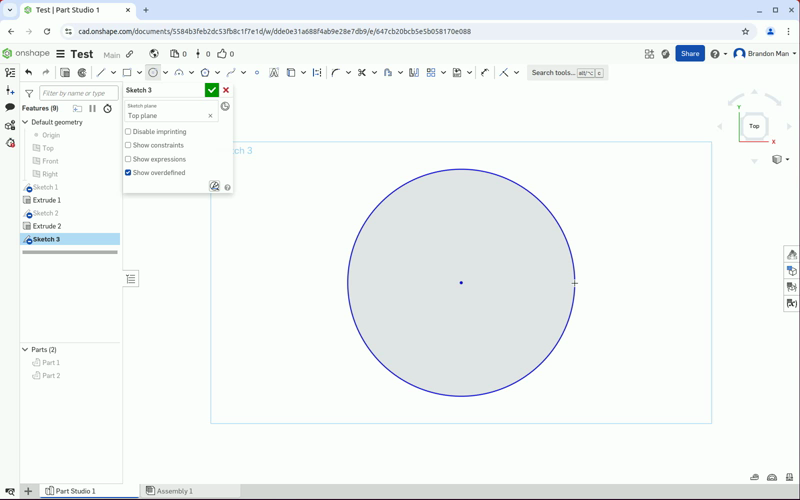
mouse_move(461, 282)
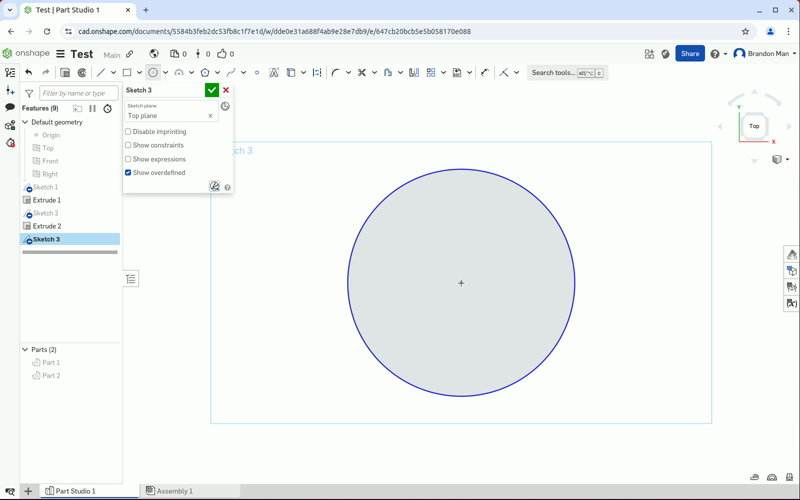
click(461, 282)
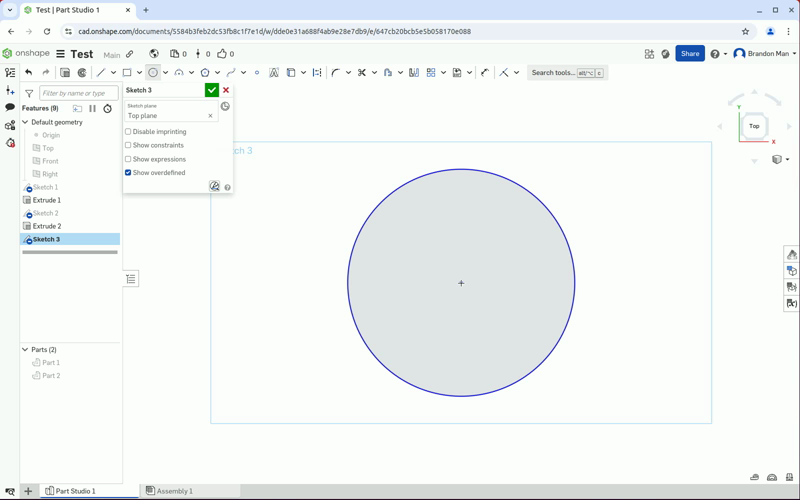
key_up(shift)
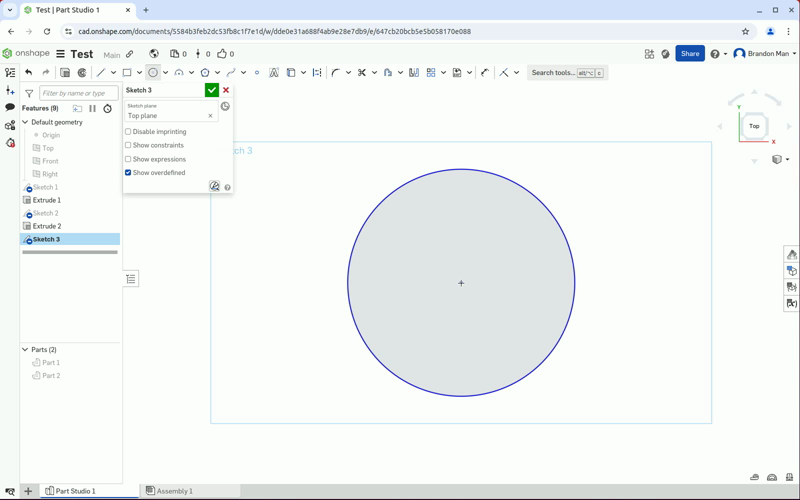
mouse_move(553, 282)
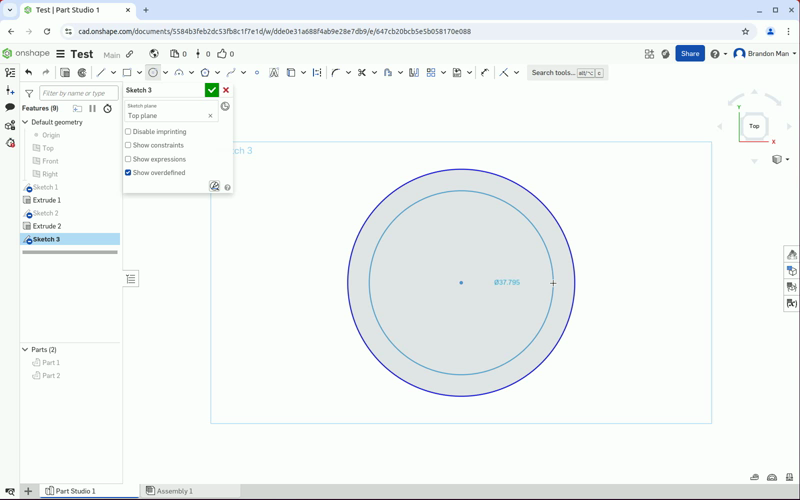
click(553, 282)
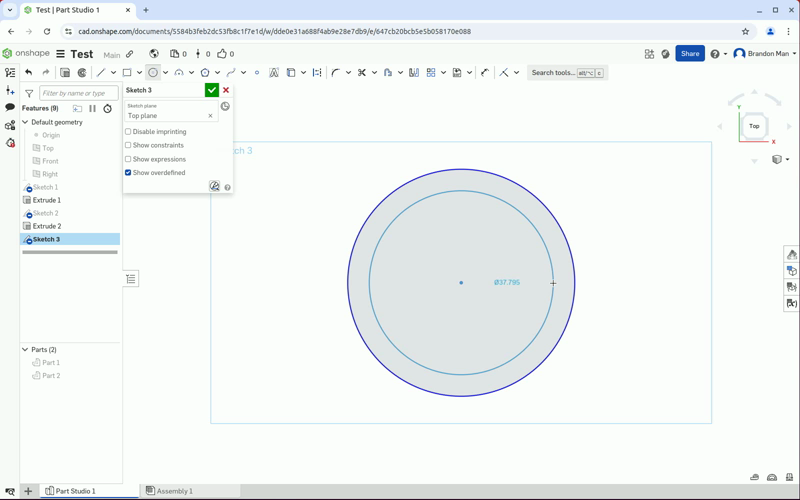
key(esc)
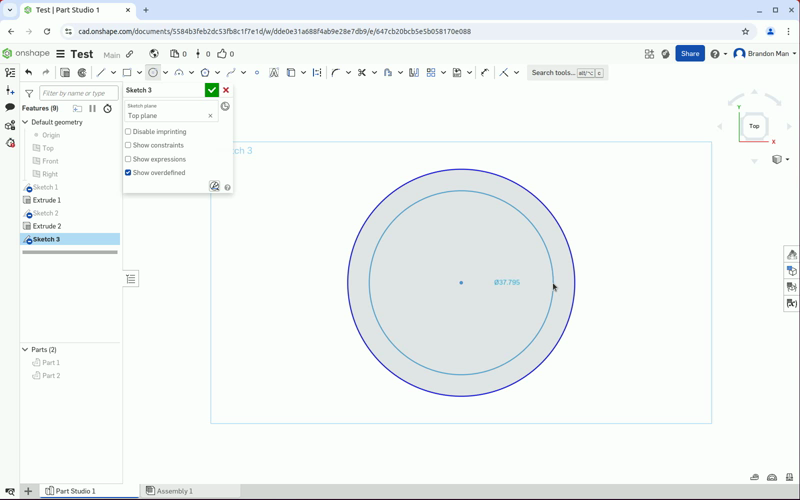
mouse_move(424, 188)
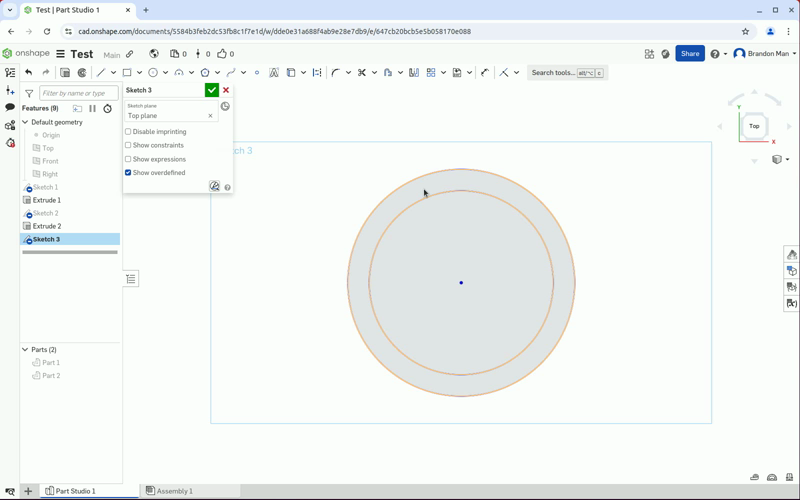
click(424, 188)
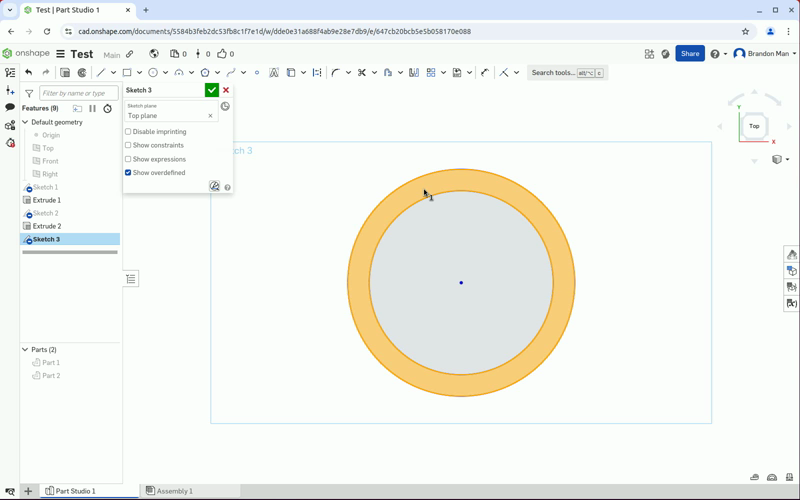
mouse_move(73, 352)
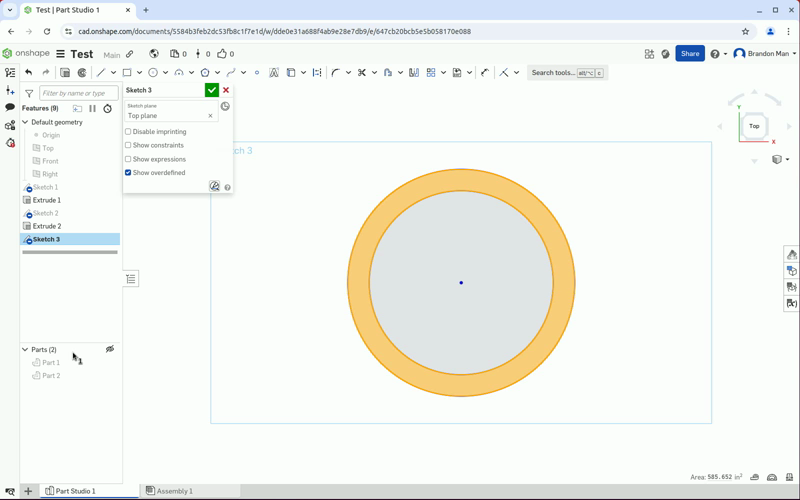
key(shift+y)
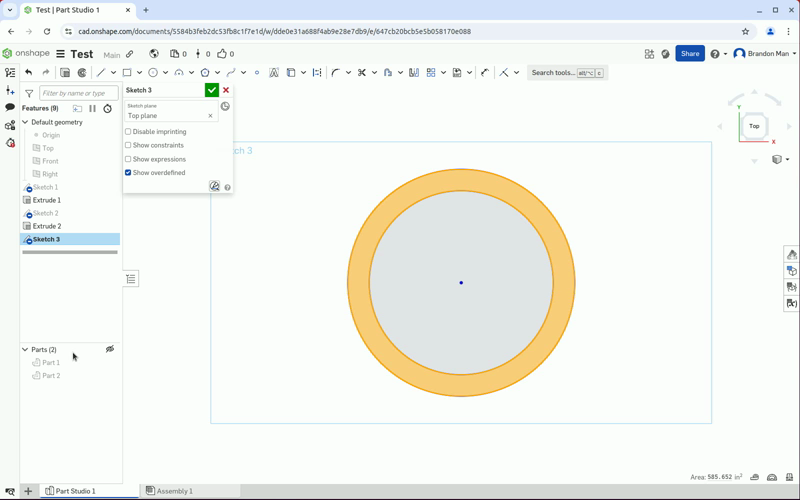
key(shift+e)
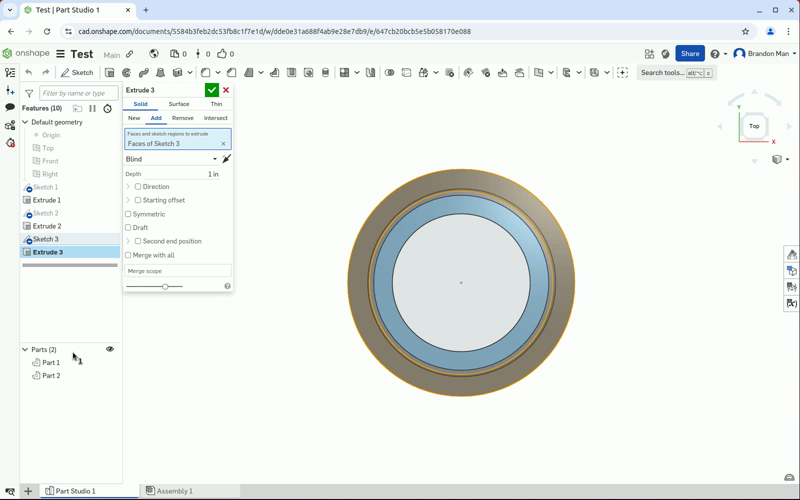
mouse_move(143, 106)
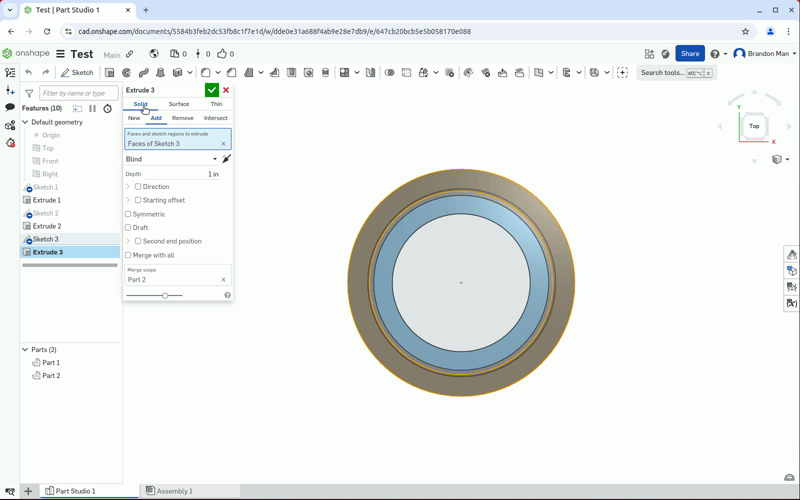
click(143, 106)
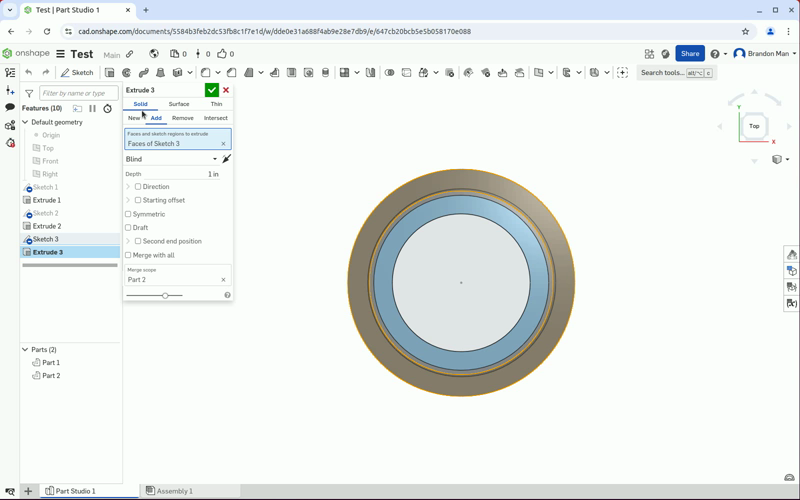
mouse_move(137, 120)
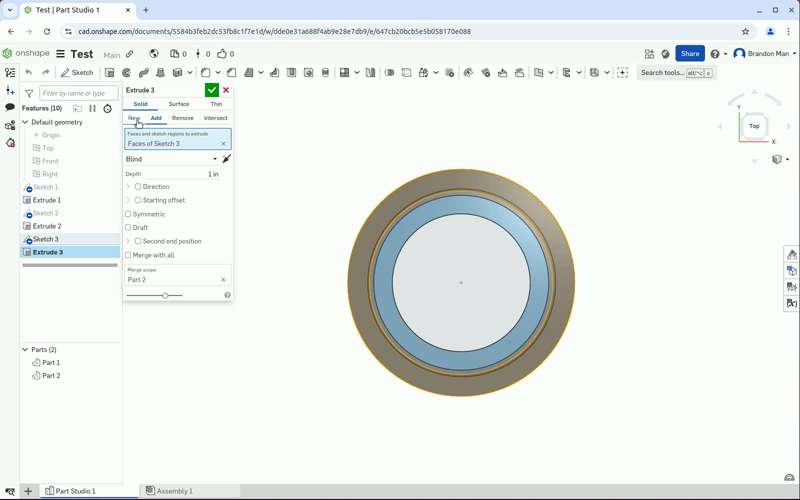
click(137, 120)
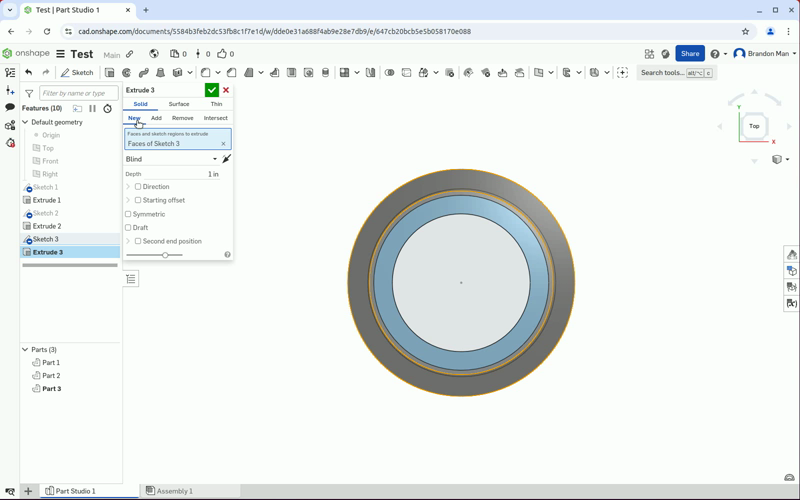
key(tab, 4)
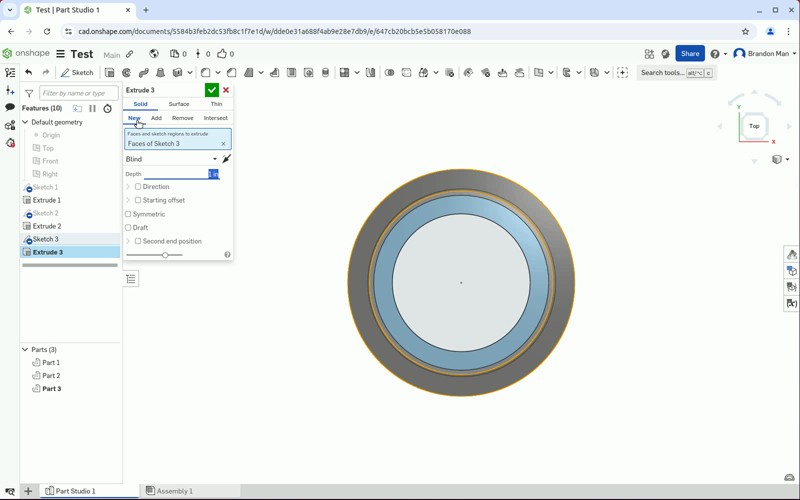
text(5.536)
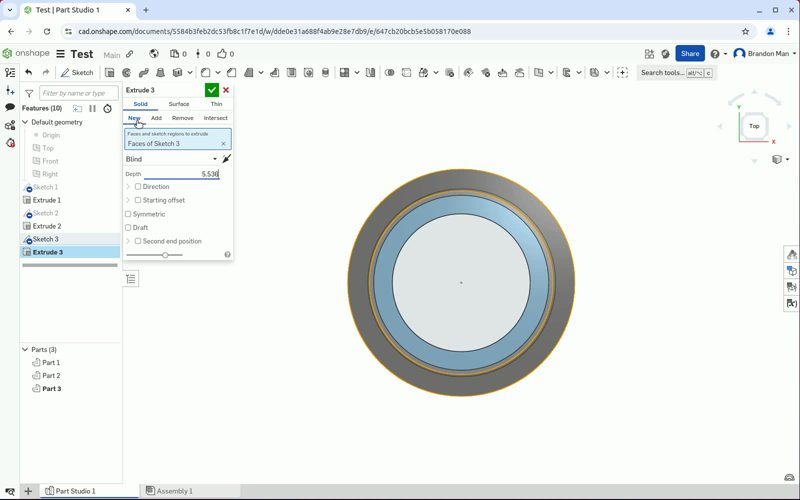
key(enter)
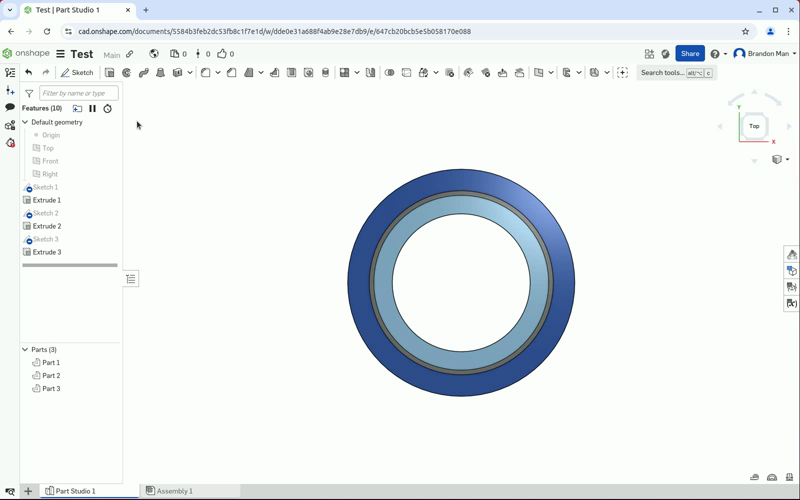
key(shift+h)
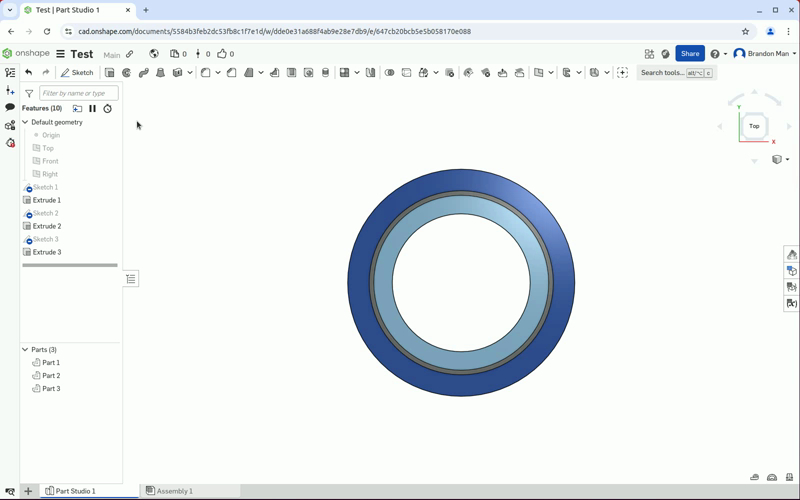
key(shift+h)
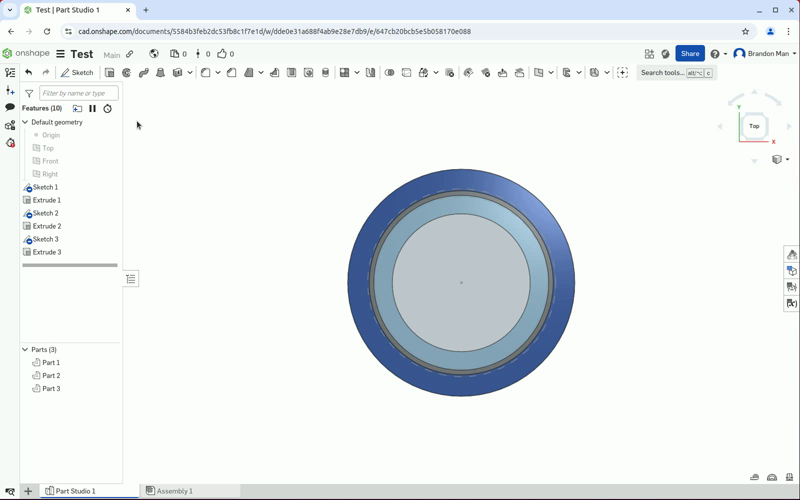
key(shift+7)
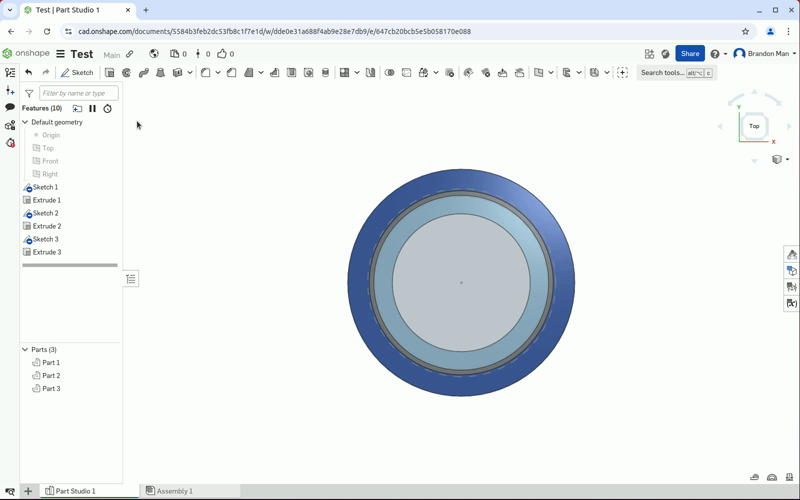
key(up, 3)
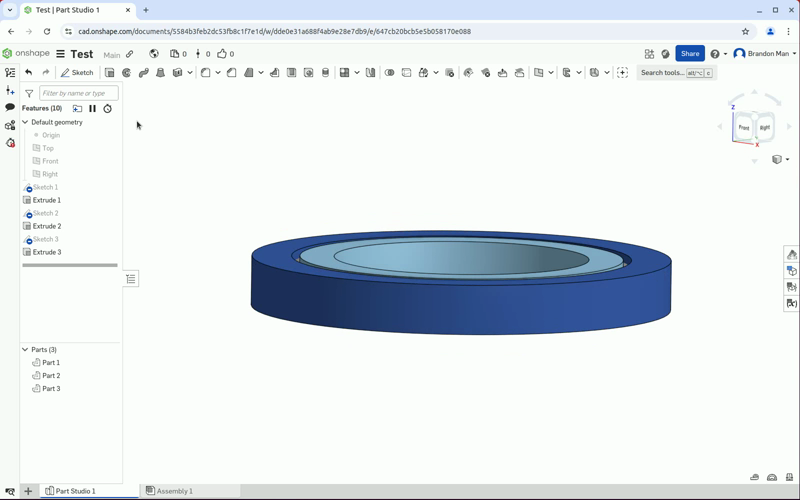
key(left, 3)
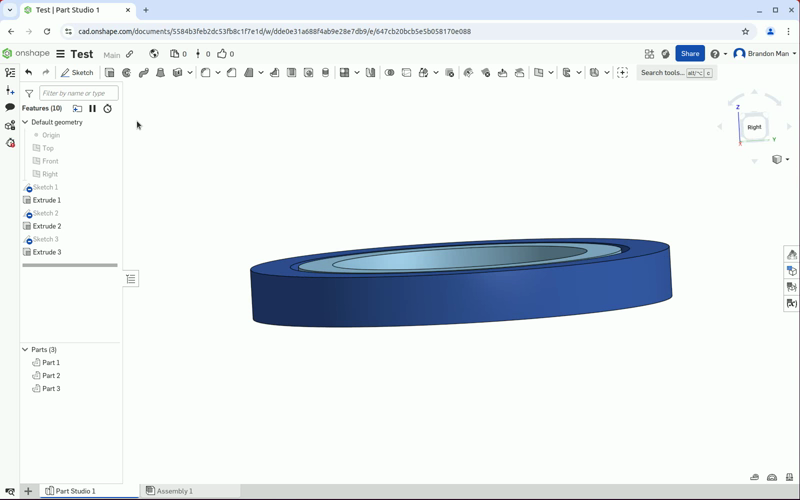
key(right, 3)
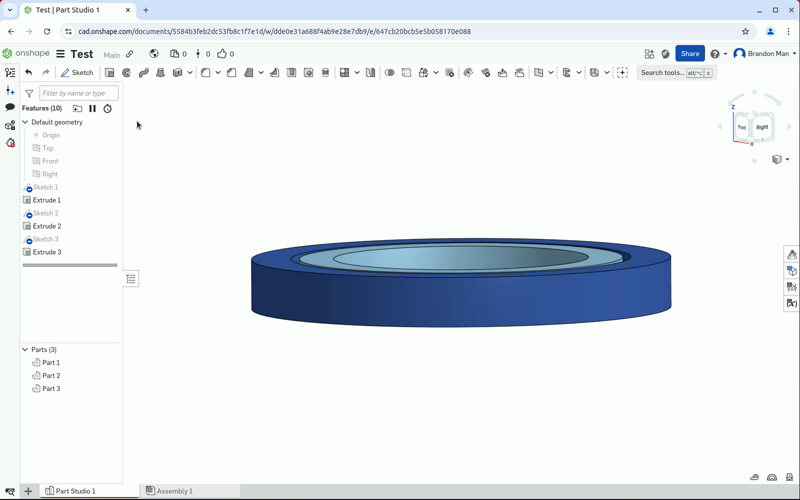
key(down, 3)
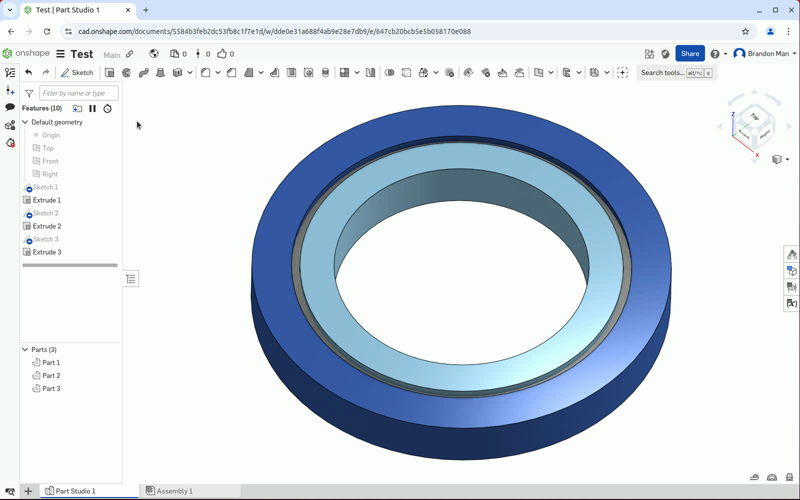
mouse_move(73, 189)
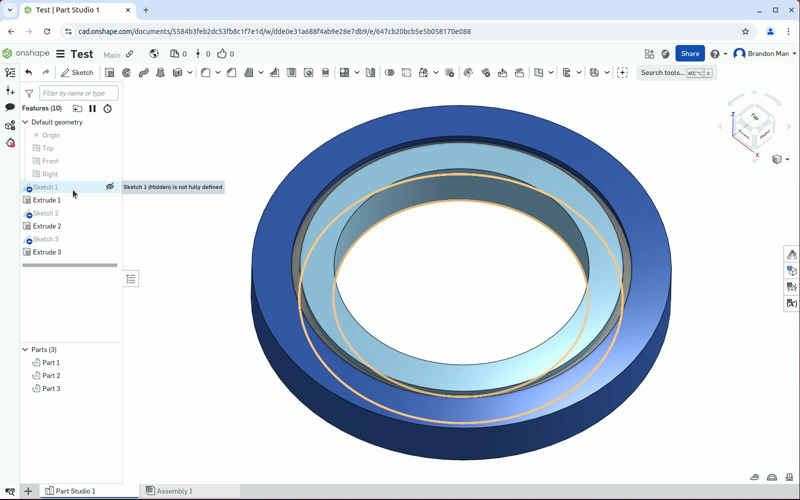
click(73, 189)